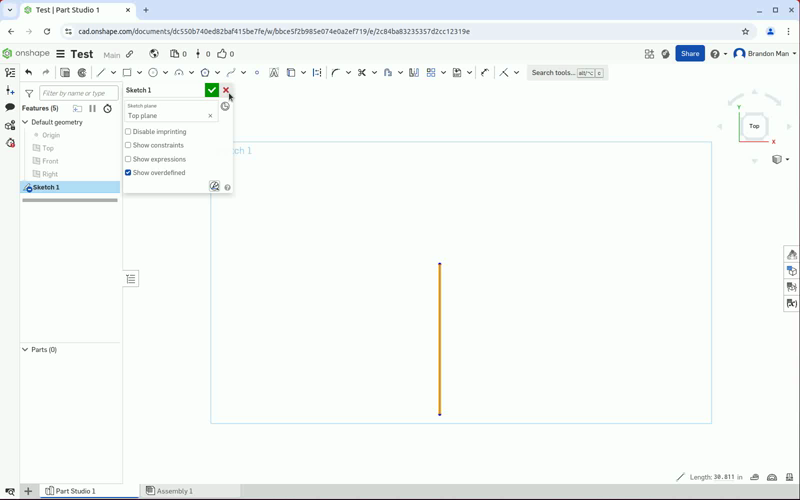
key(shift+h)
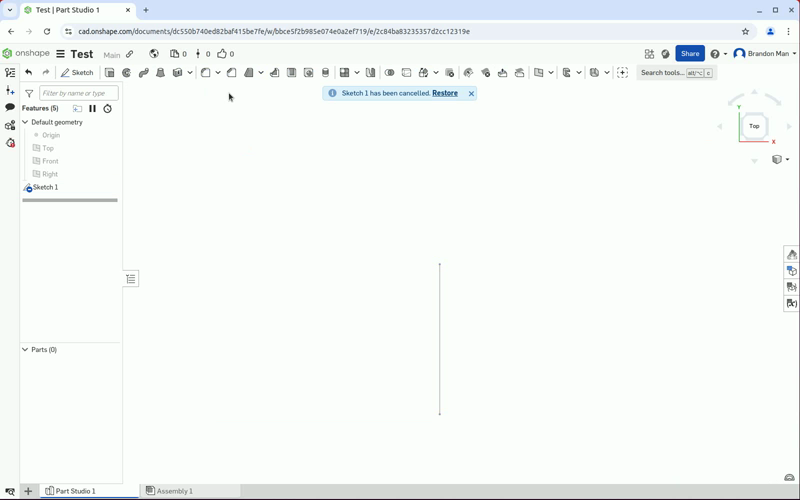
key(shift+s)
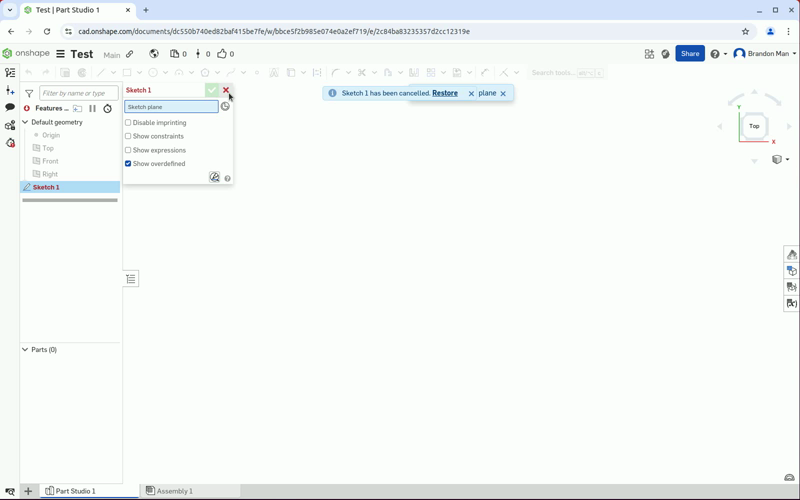
mouse_move(73, 150)
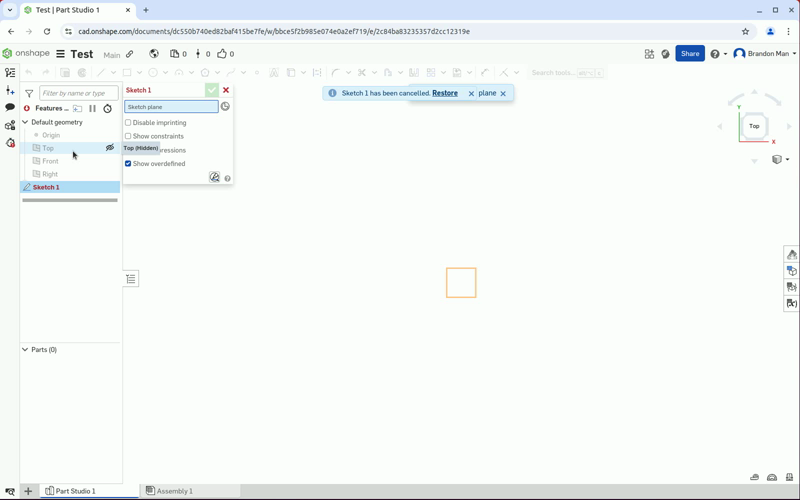
click(73, 150)
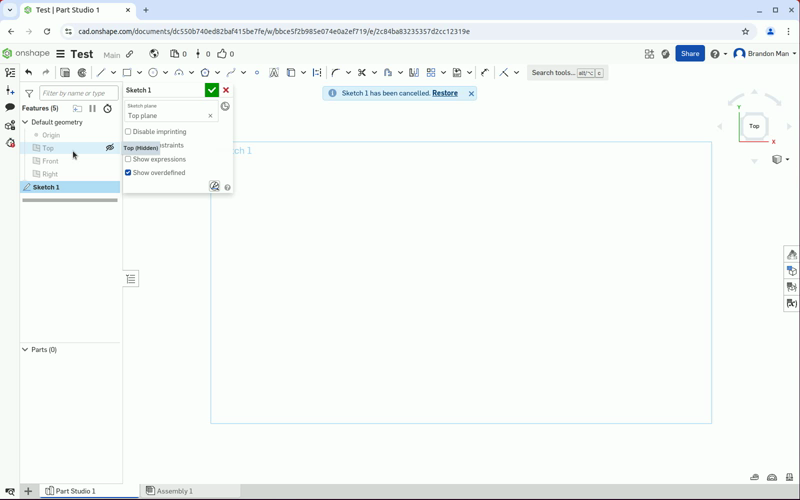
mouse_move(73, 352)
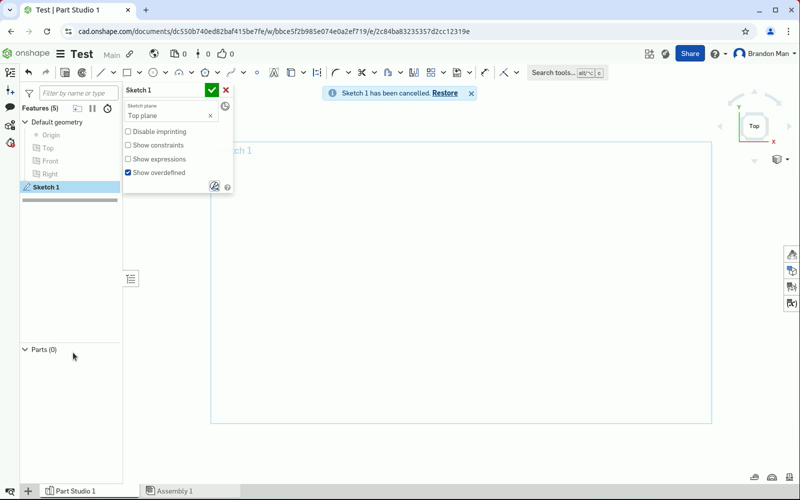
key(y)
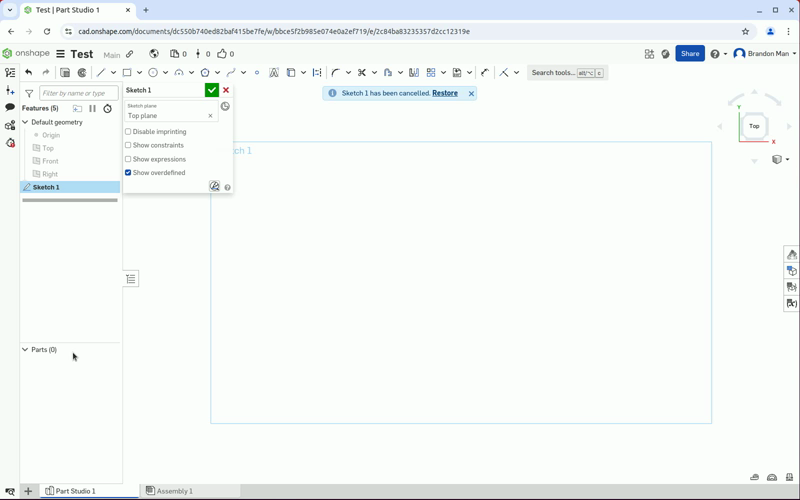
key(c)
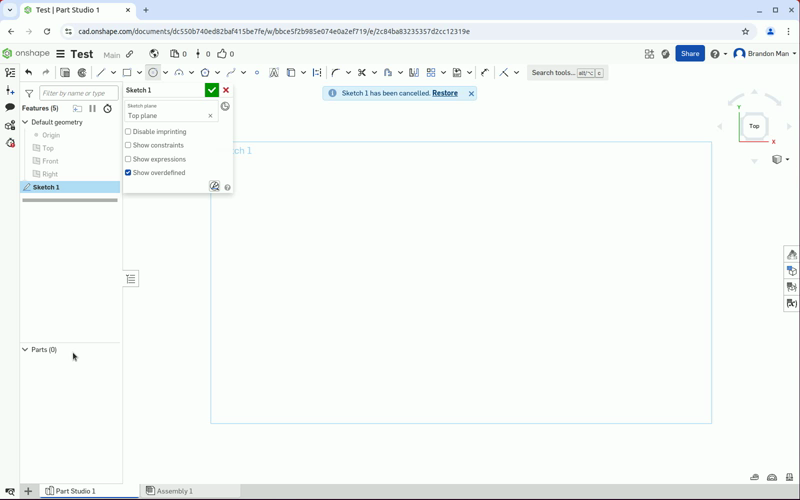
key_down(shift)
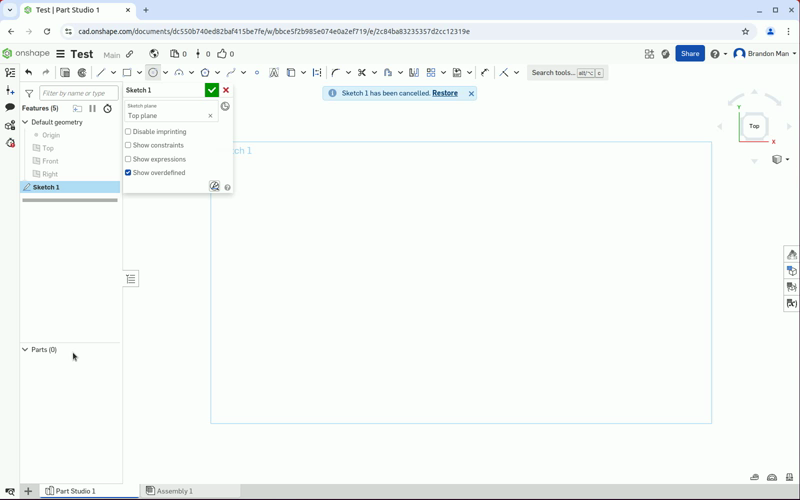
mouse_move(461, 282)
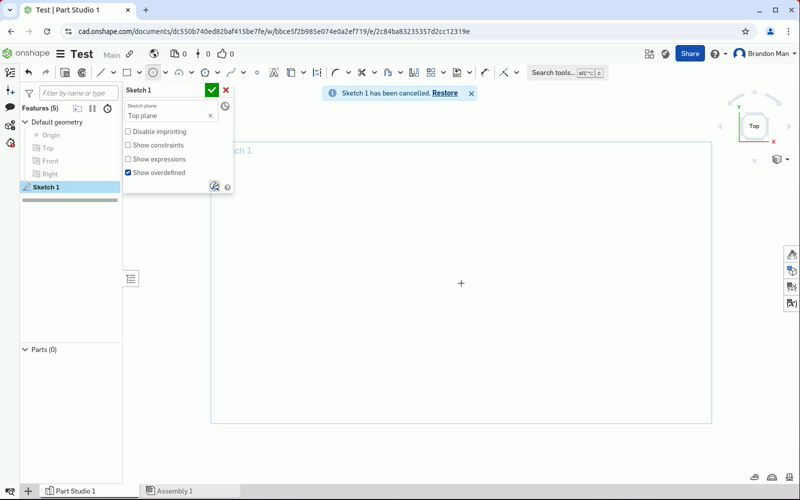
click(461, 282)
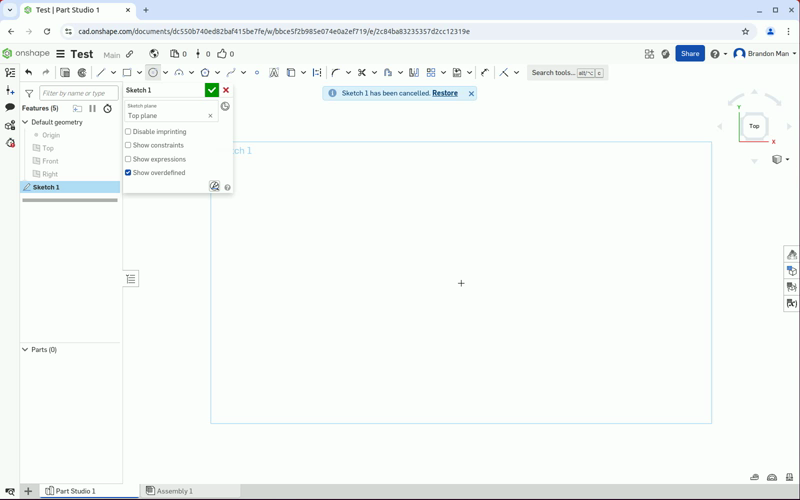
key_up(shift)
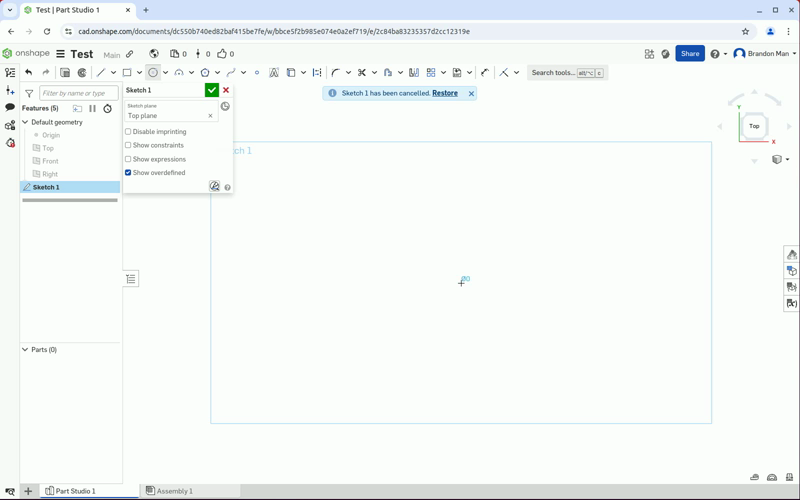
mouse_move(507, 282)
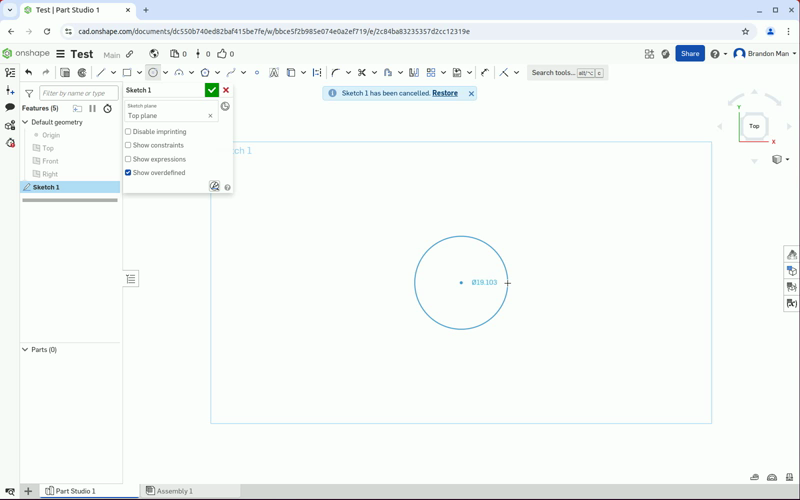
click(507, 282)
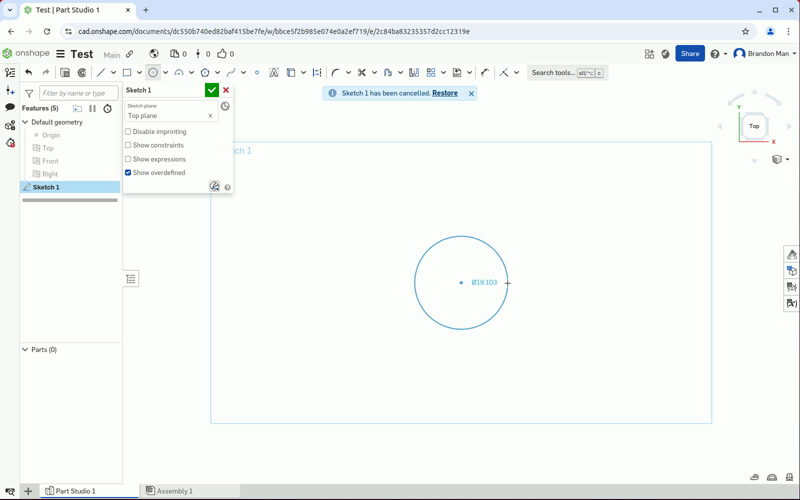
key(esc)
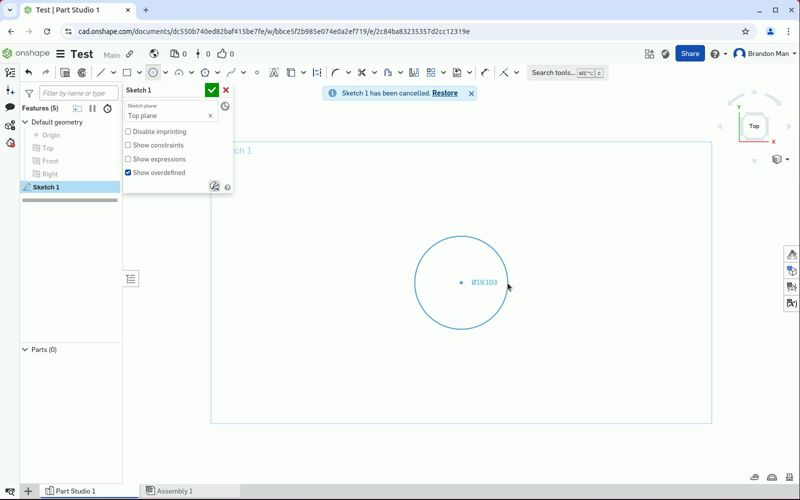
key(c)
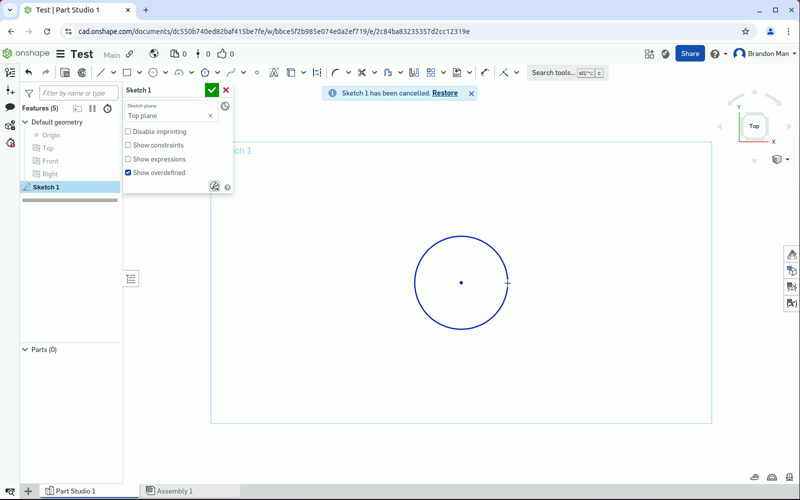
key_down(shift)
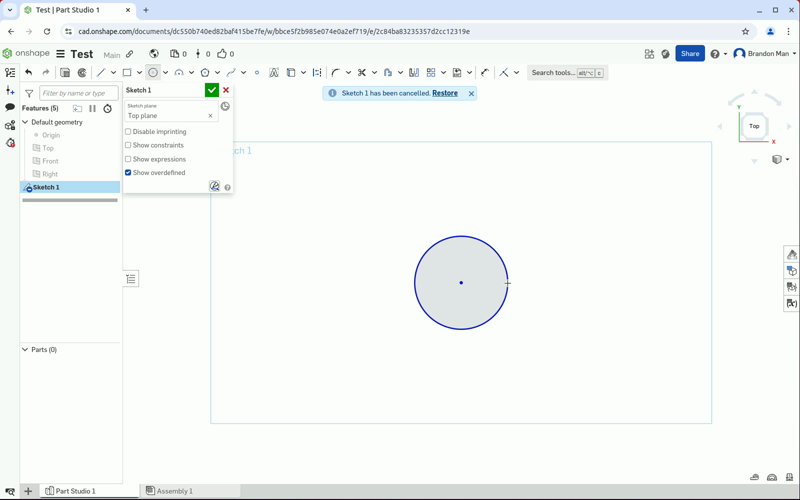
mouse_move(461, 282)
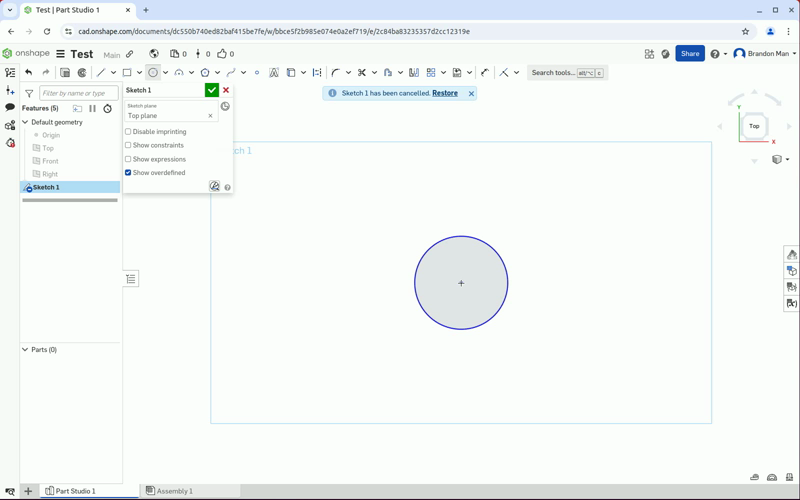
click(461, 282)
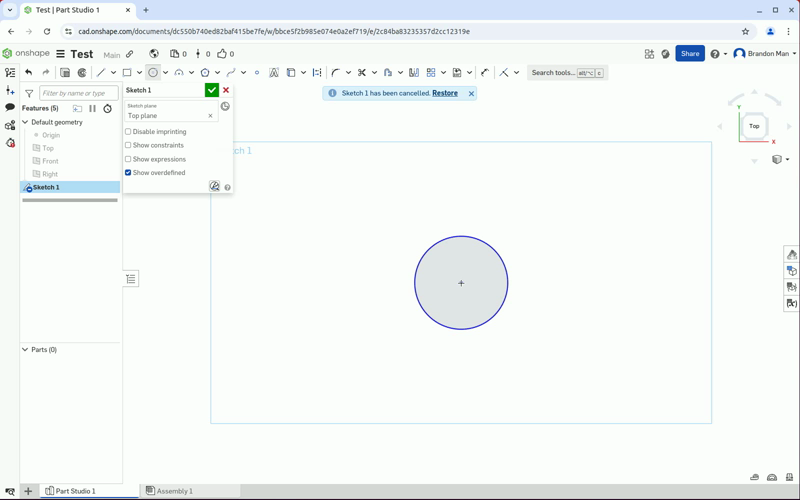
key_up(shift)
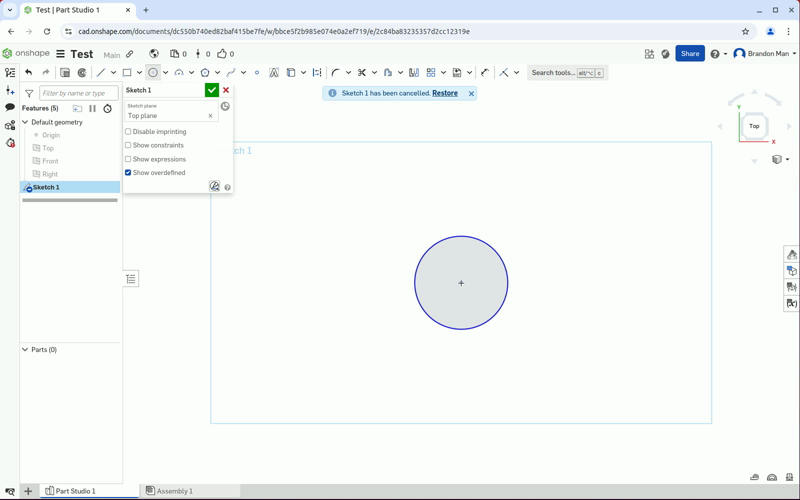
mouse_move(491, 282)
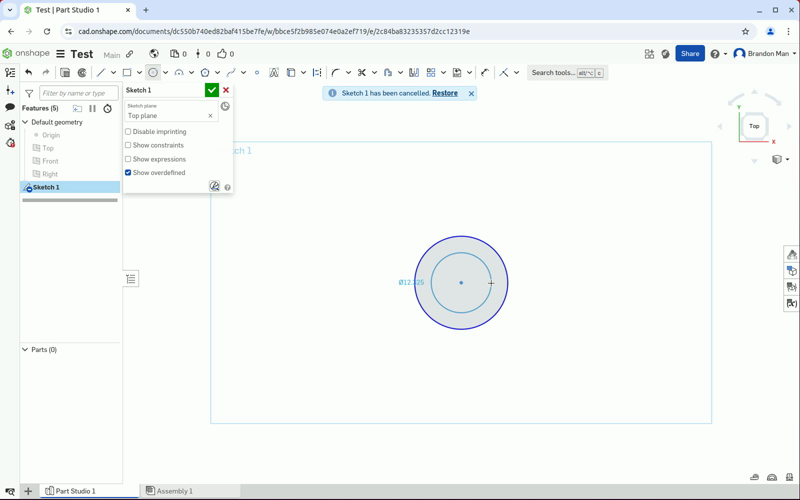
click(491, 282)
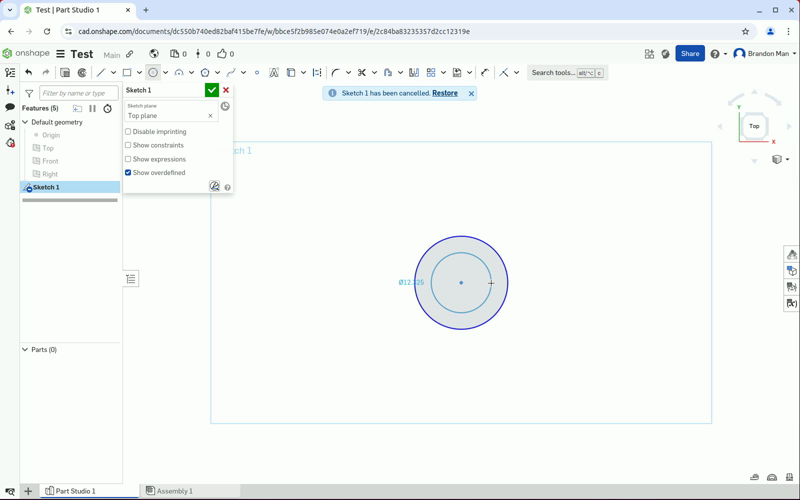
key(esc)
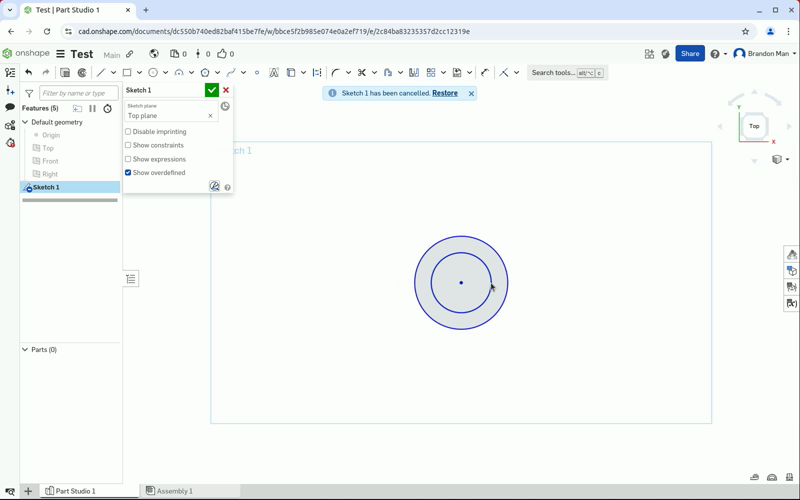
mouse_move(492, 301)
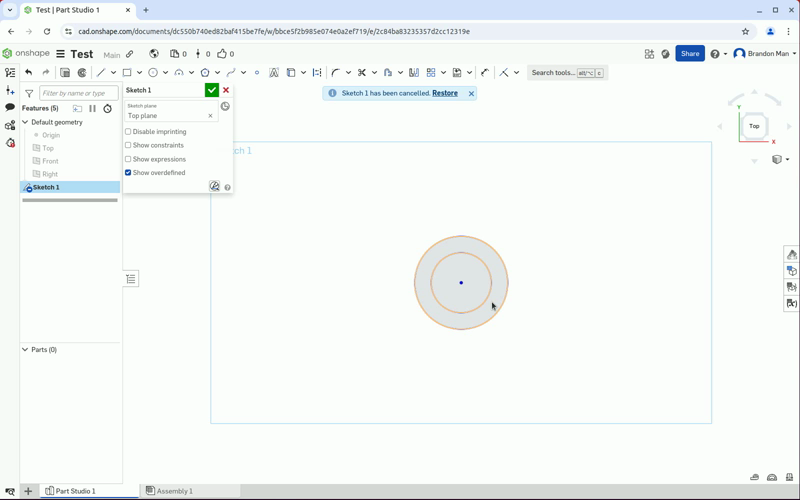
click(492, 301)
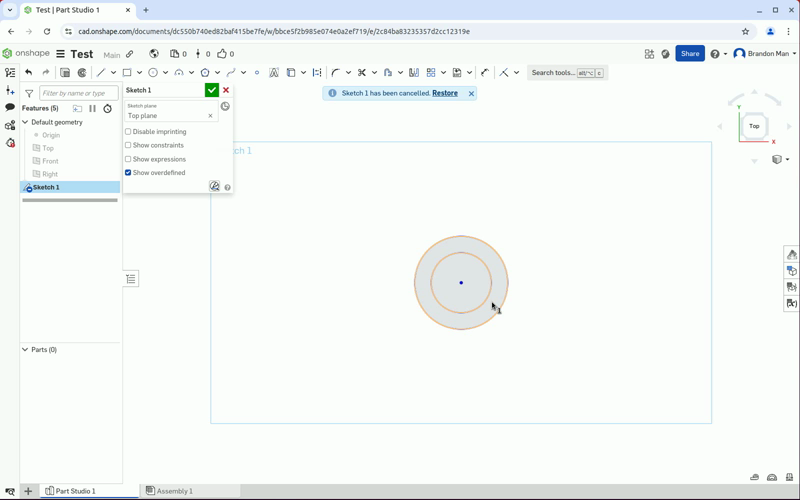
mouse_move(73, 352)
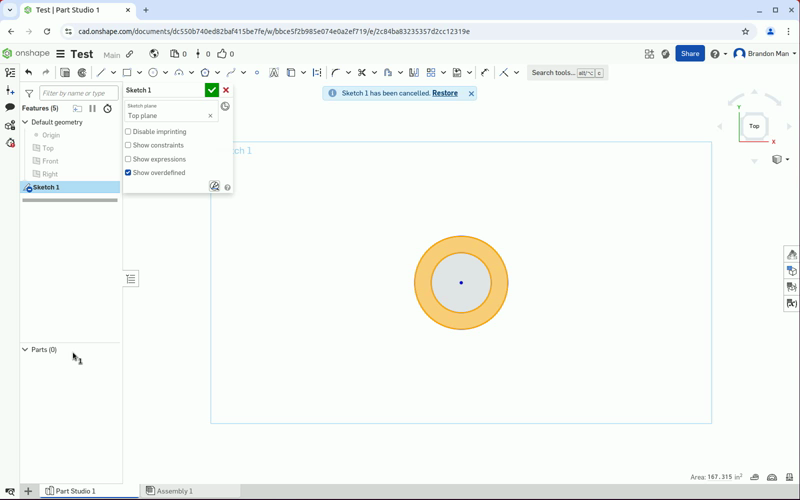
key(shift+y)
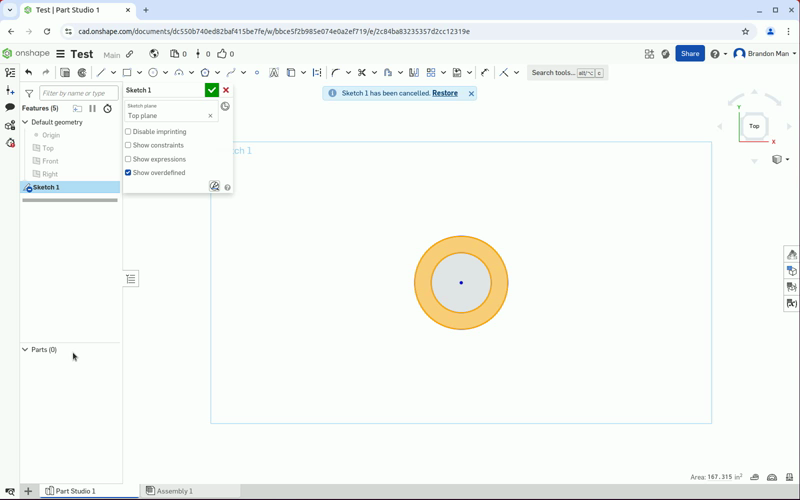
key(shift+e)
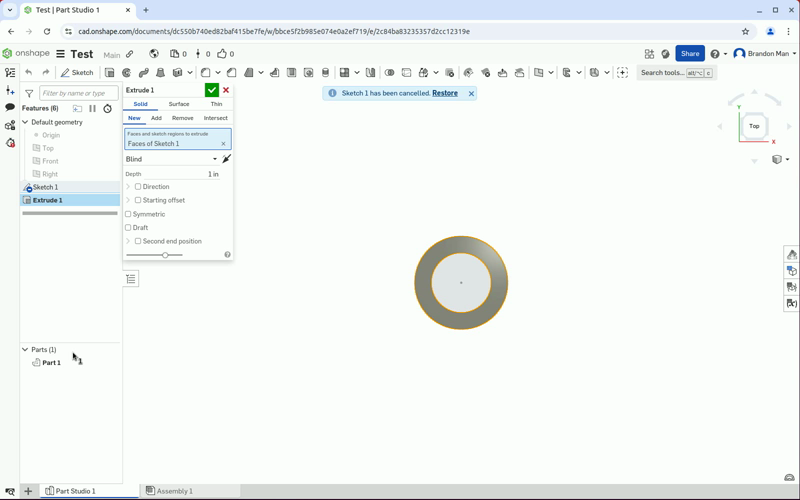
mouse_move(143, 106)
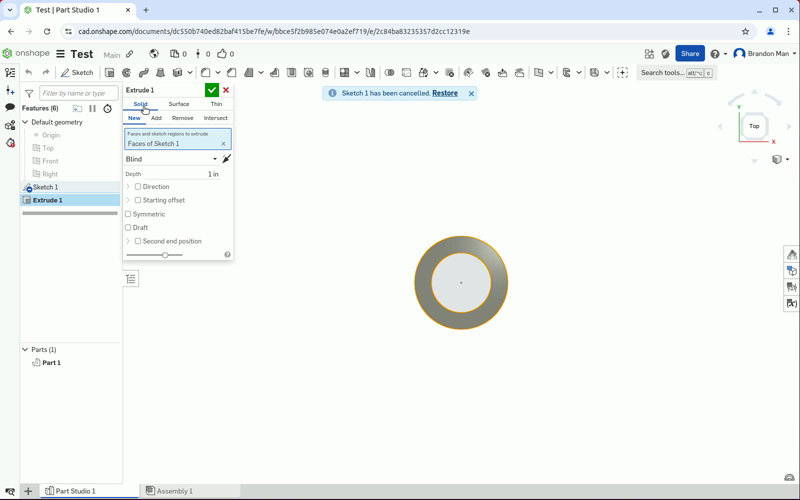
click(143, 106)
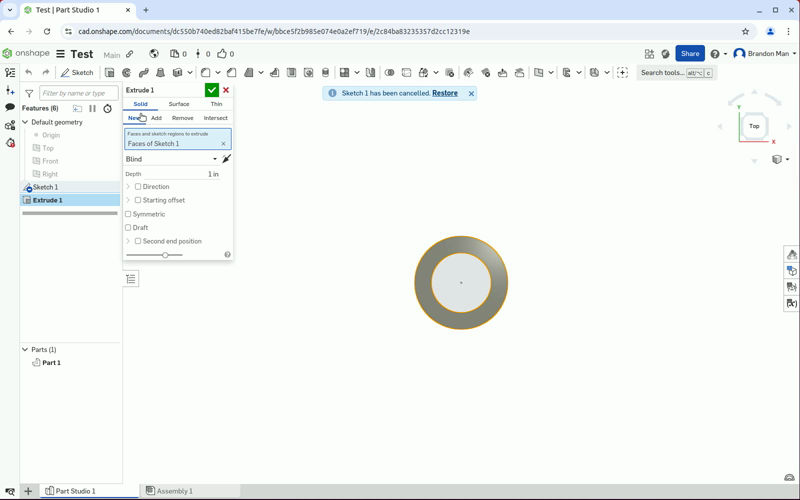
mouse_move(137, 120)
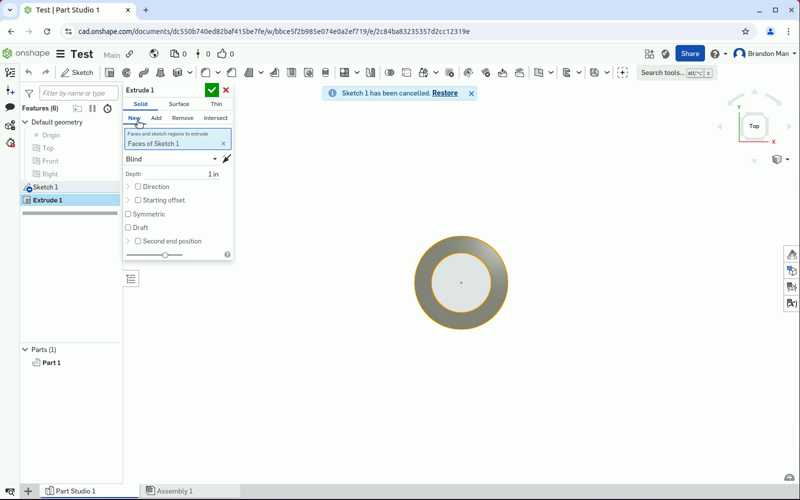
click(137, 120)
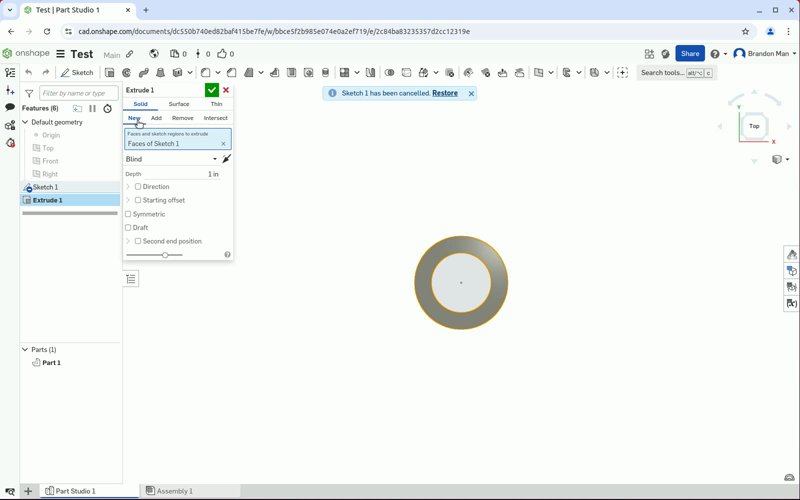
key(tab, 4)
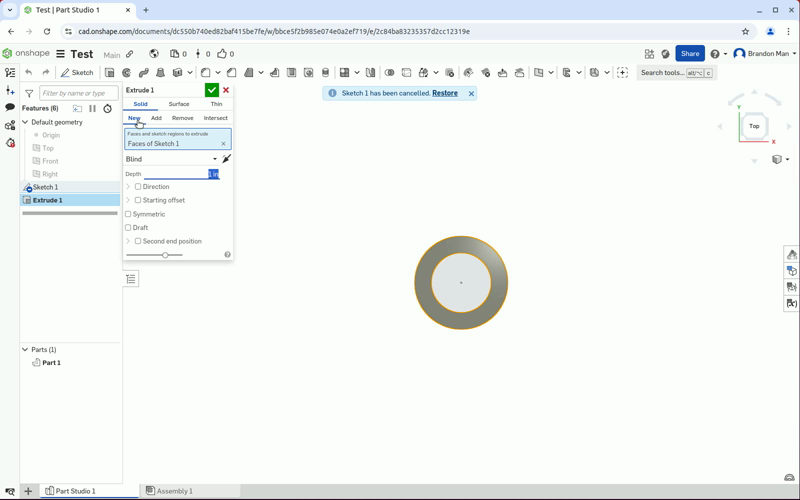
text(19.257)
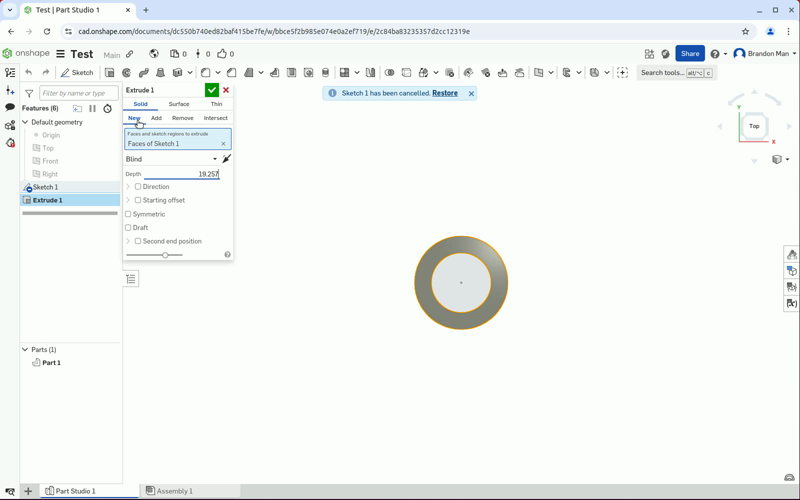
key(enter)
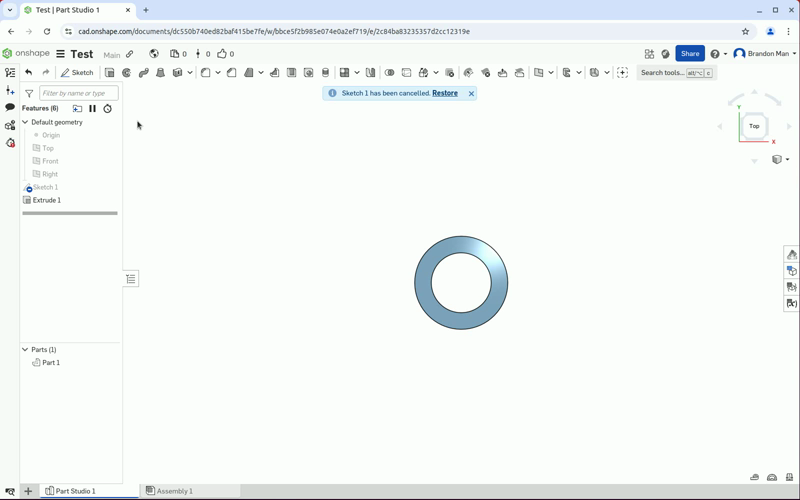
key(shift+h)
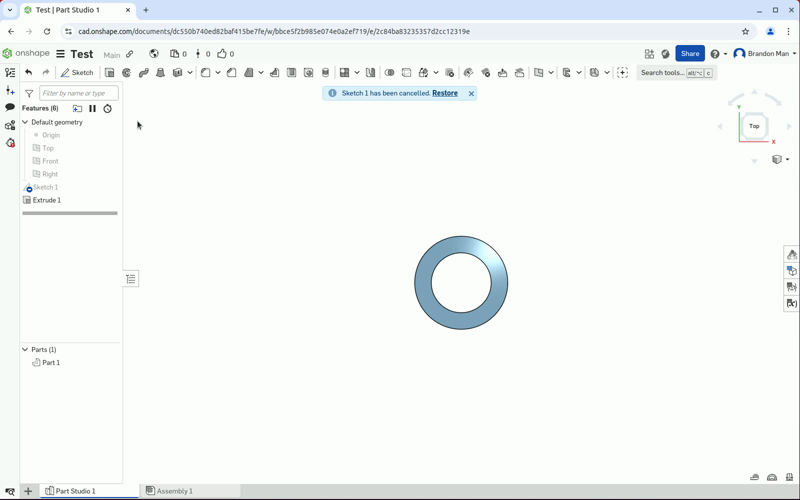
key(shift+h)
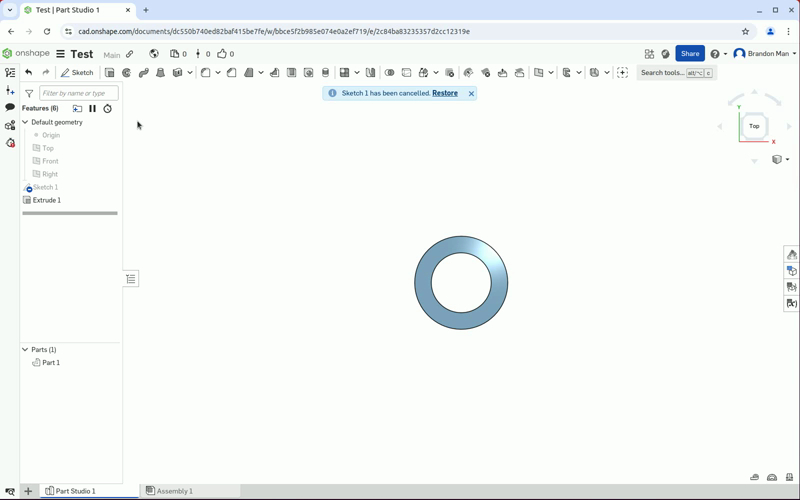
mouse_move(73, 189)
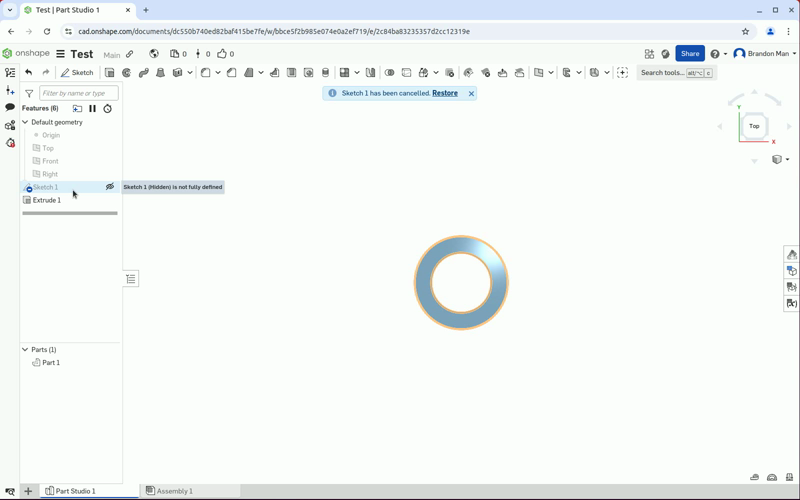
click(73, 189)
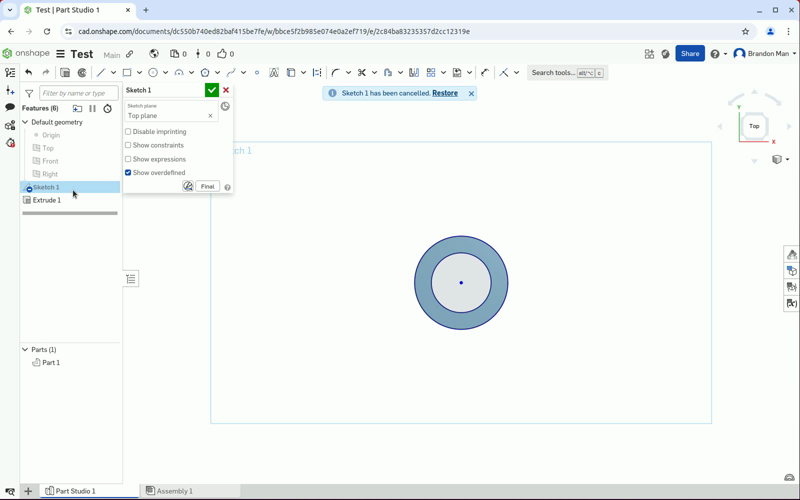
mouse_move(229, 92)
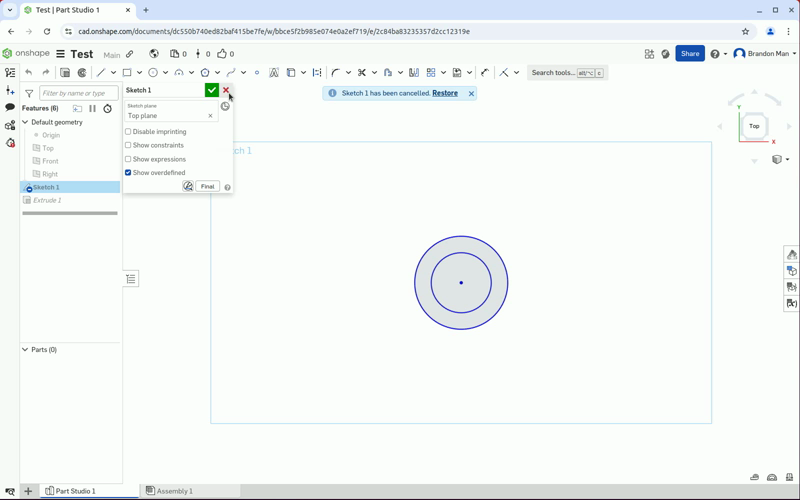
click(229, 92)
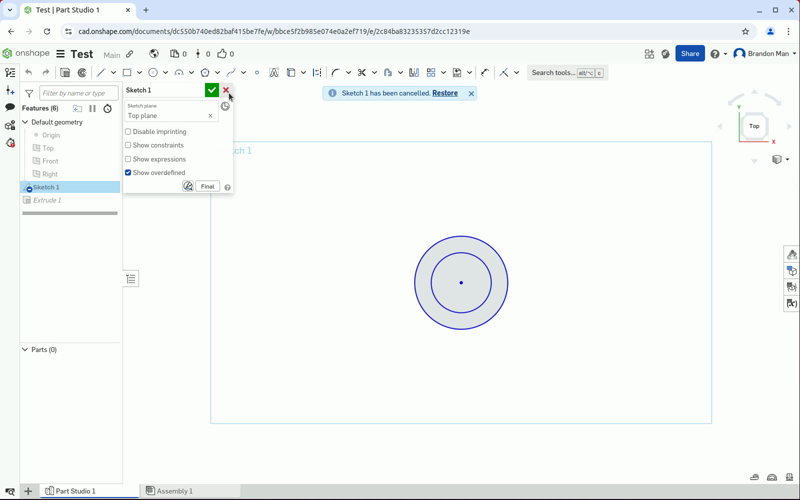
key(shift+s)
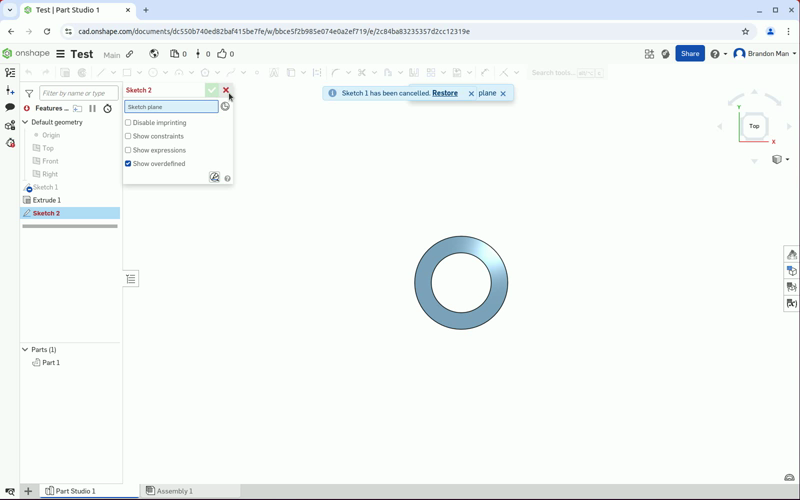
mouse_move(73, 150)
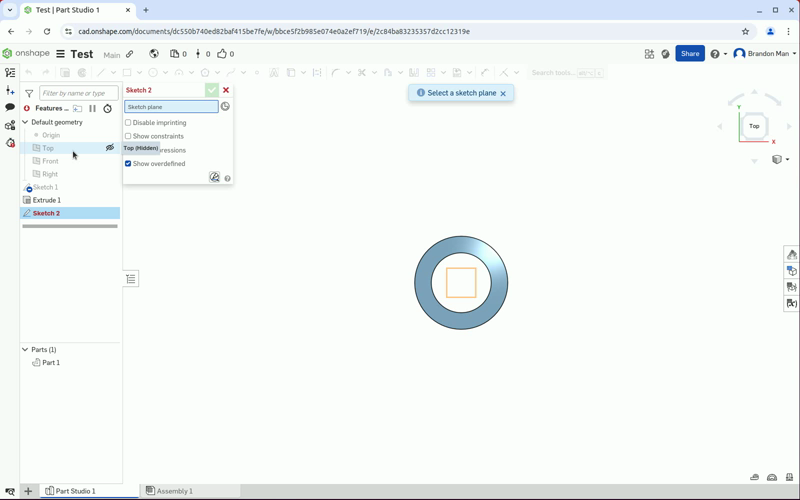
click(73, 150)
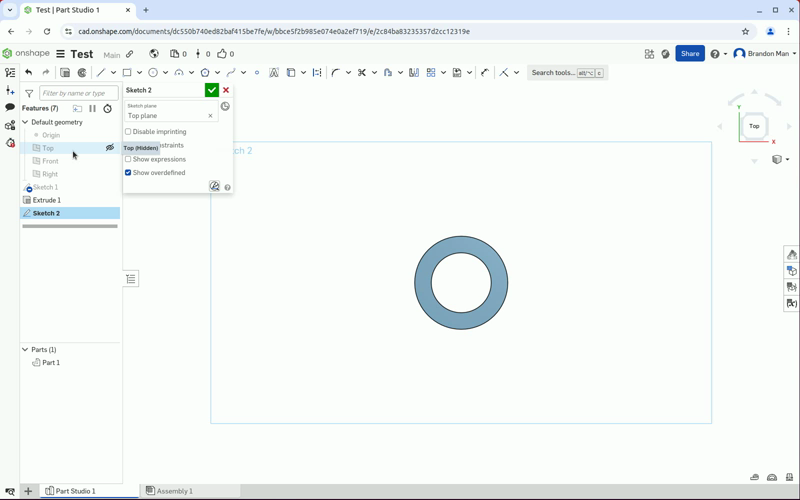
mouse_move(73, 352)
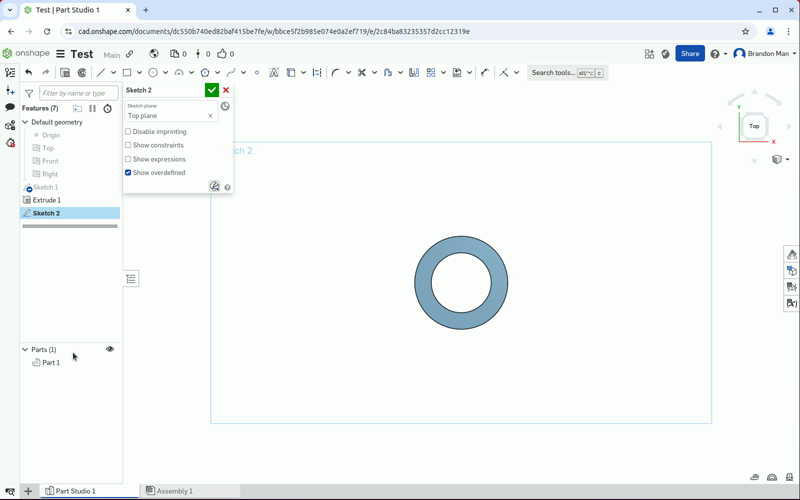
key(y)
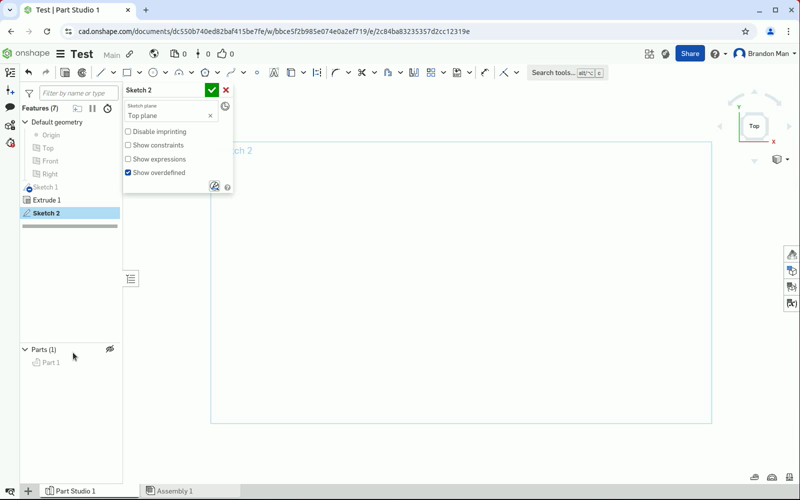
key(l)
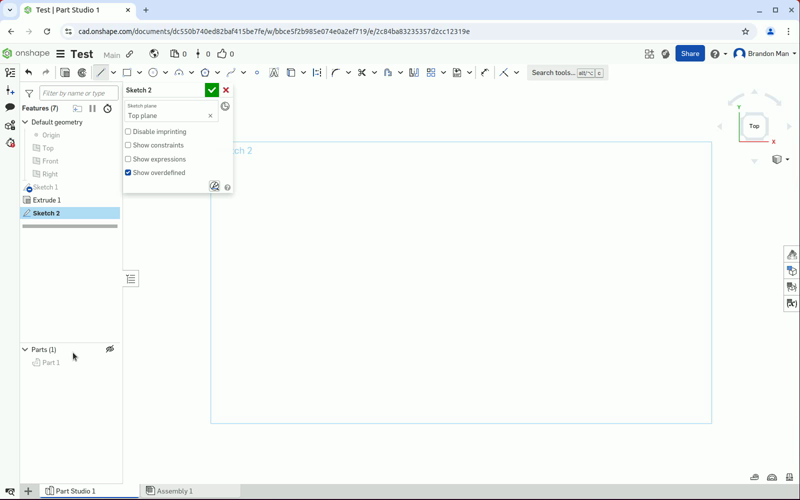
key_down(shift)
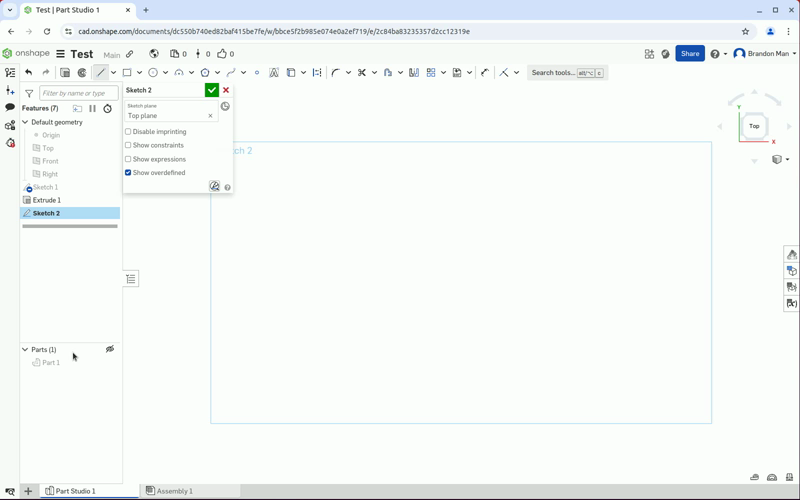
mouse_move(348, 325)
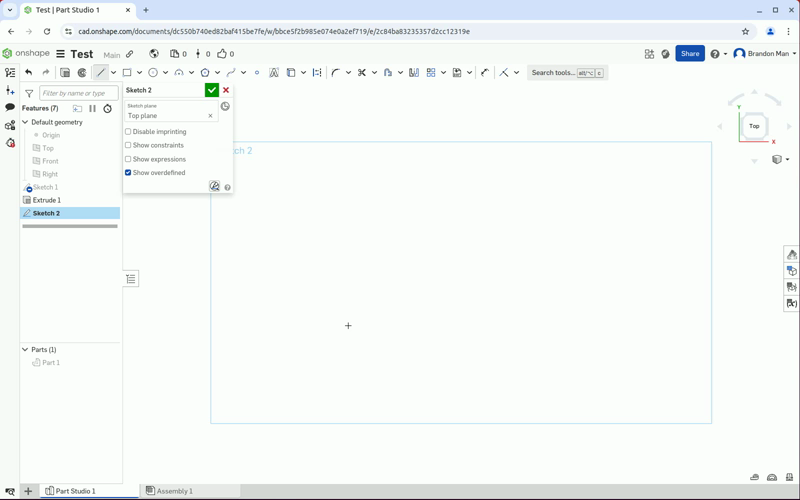
click(348, 325)
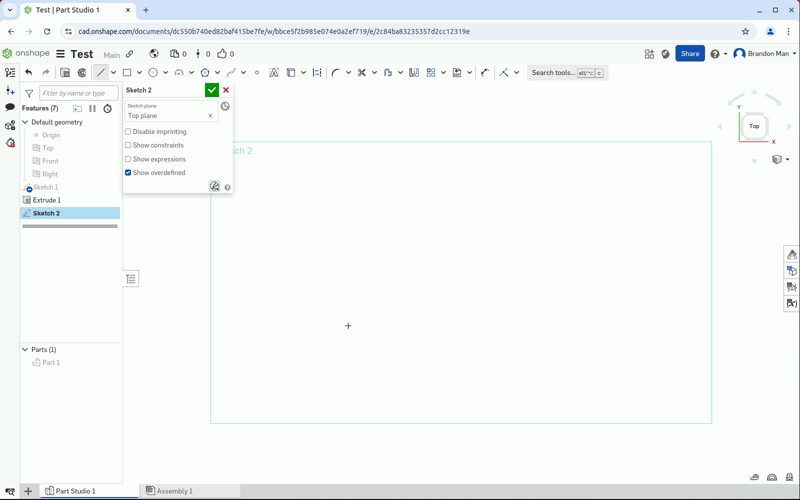
key_up(shift)
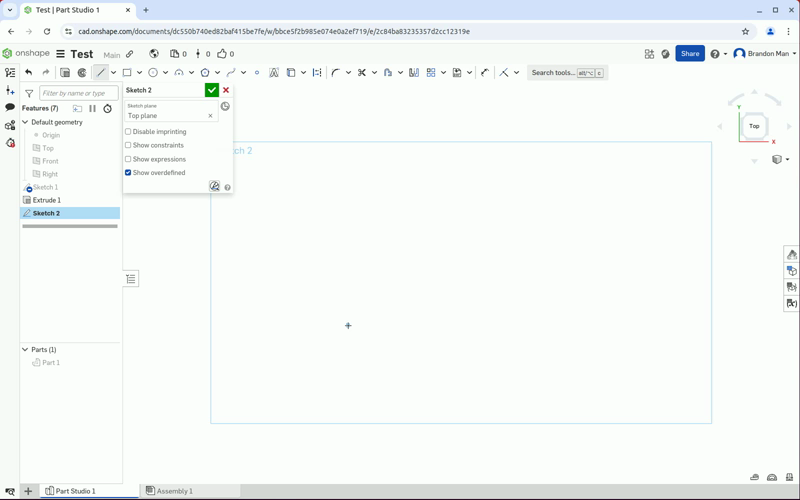
key_down(shift)
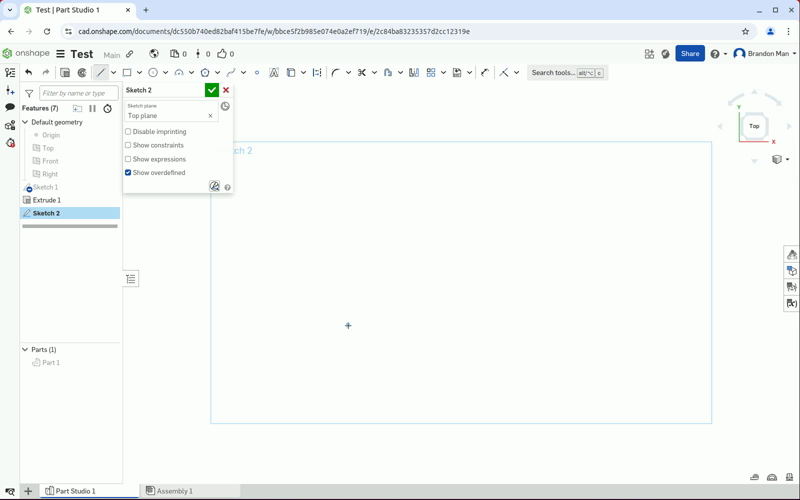
mouse_move(442, 325)
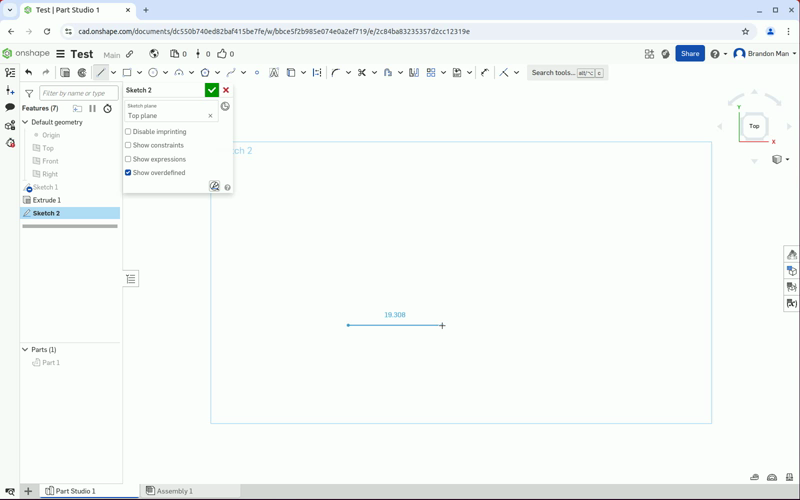
click(442, 325)
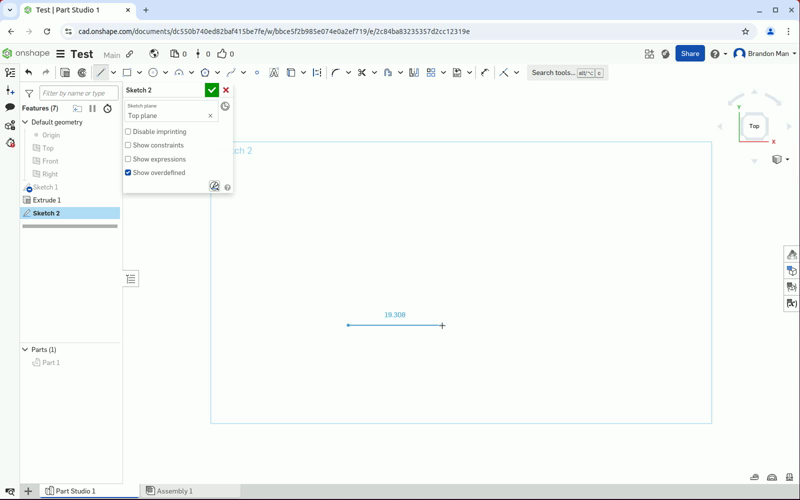
key_up(shift)
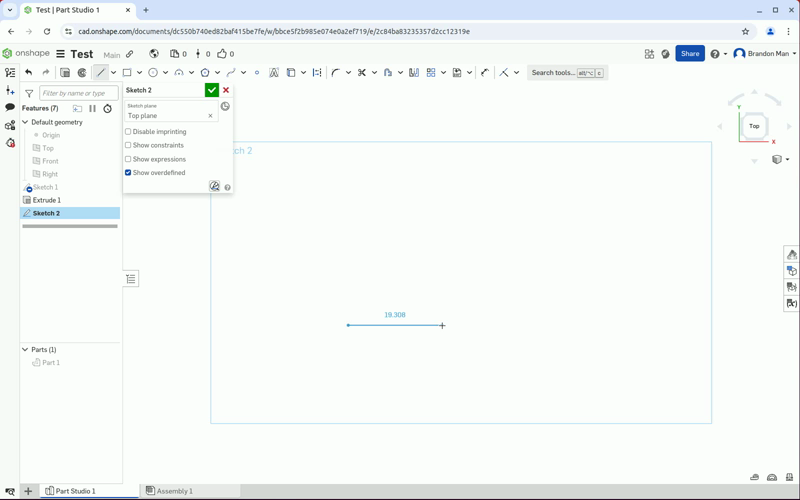
key(esc)
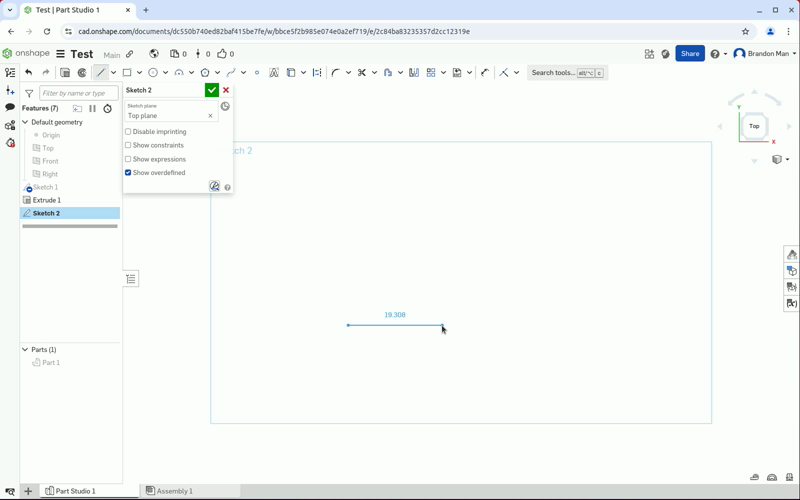
key(a)
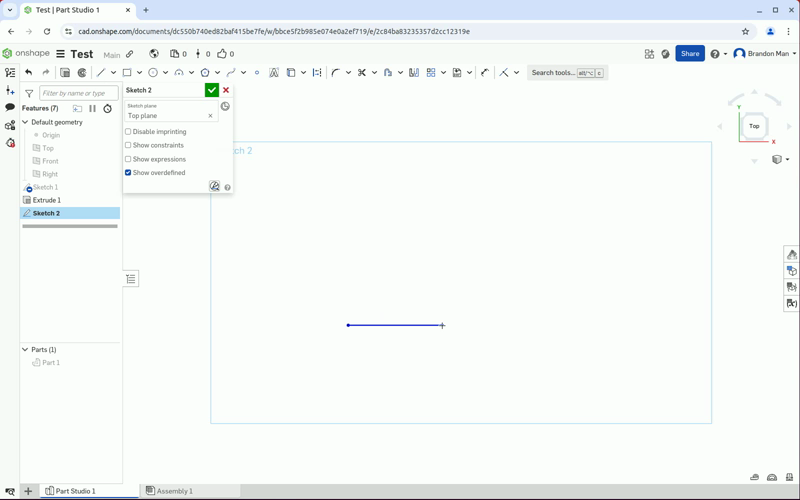
mouse_move(442, 325)
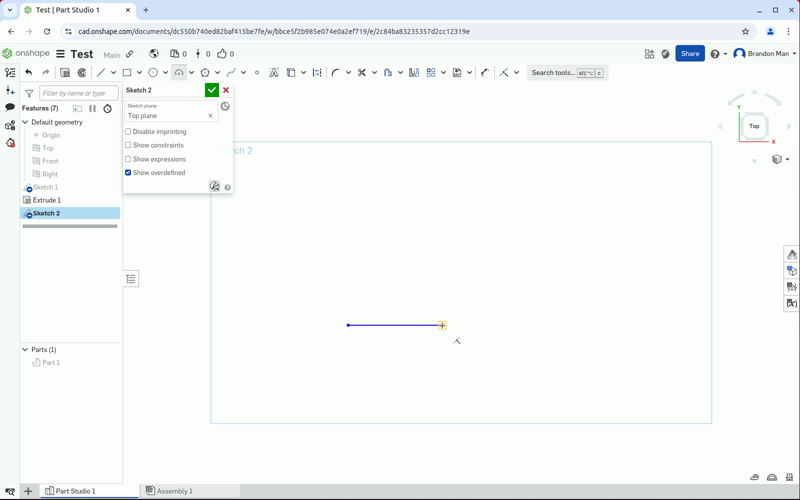
click(442, 325)
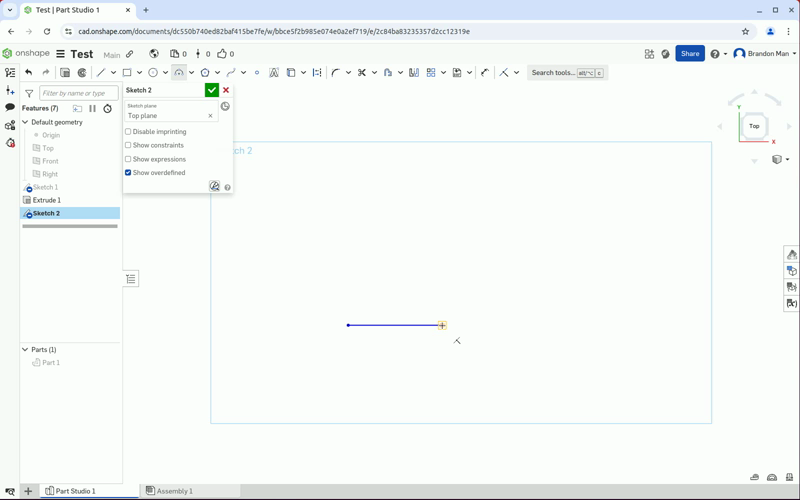
key_down(shift)
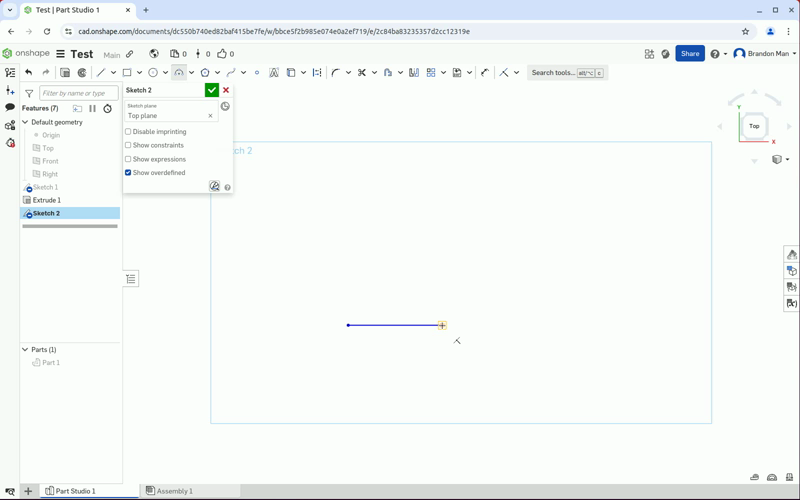
mouse_move(442, 240)
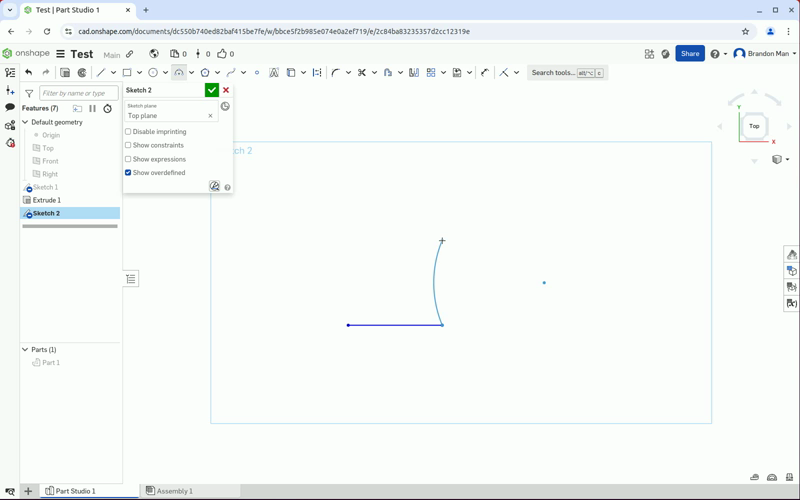
click(442, 240)
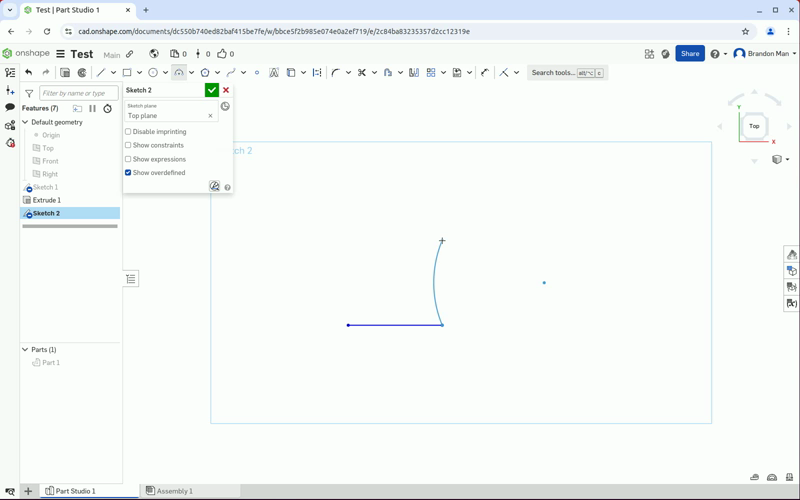
mouse_move(414, 282)
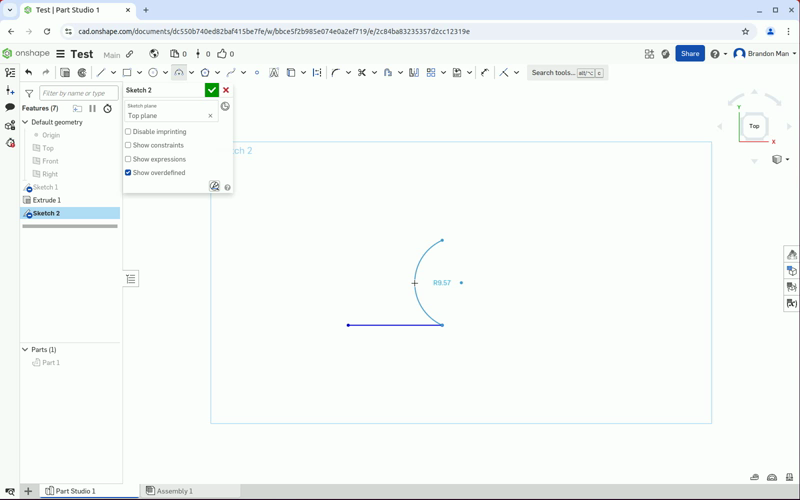
click(414, 282)
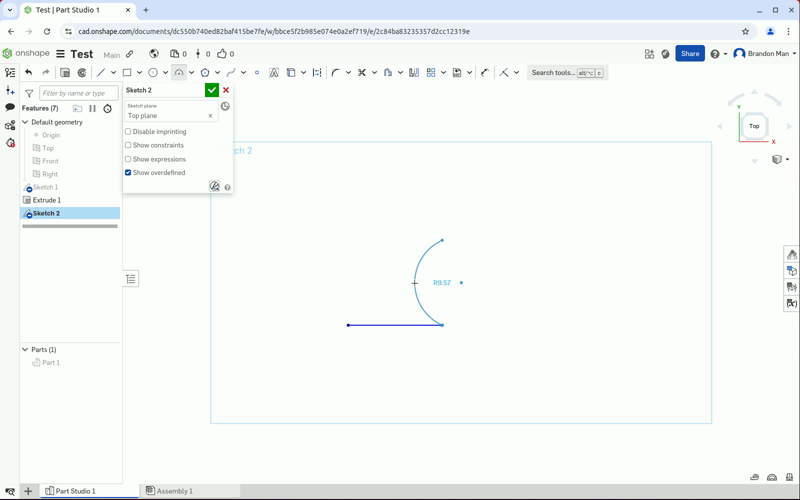
key_up(shift)
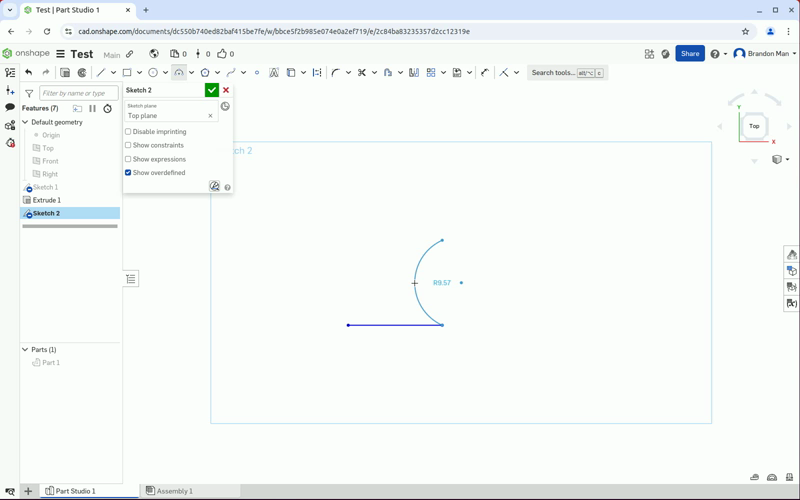
key(esc)
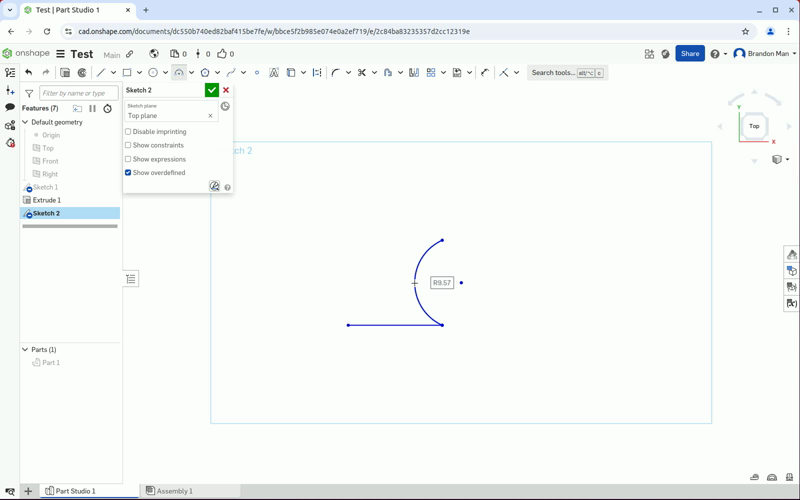
key(l)
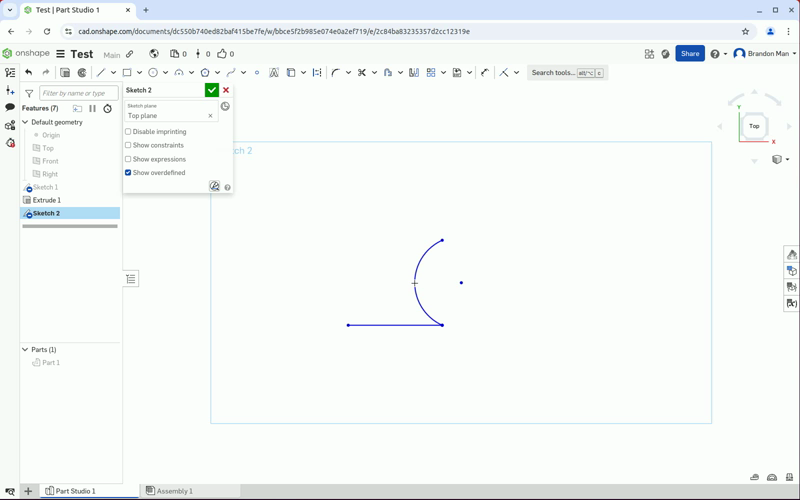
mouse_move(442, 240)
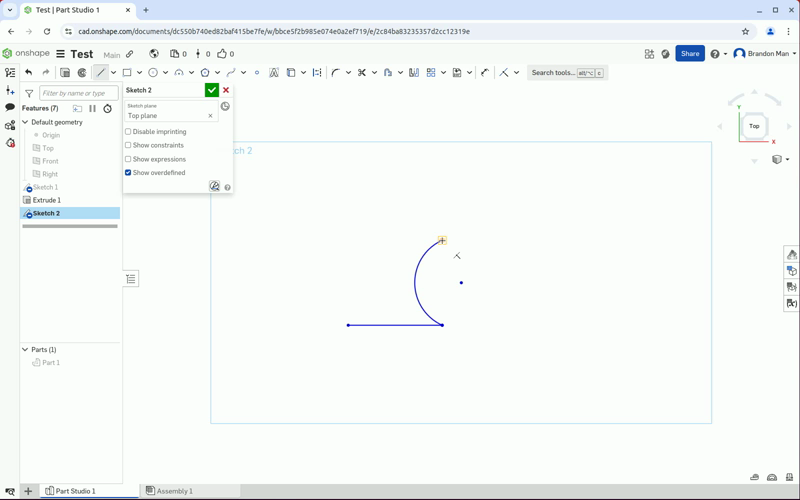
click(442, 240)
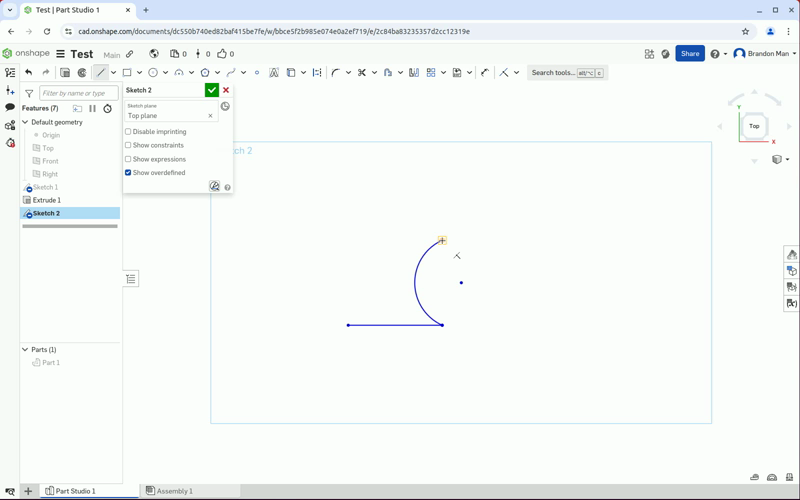
key_down(shift)
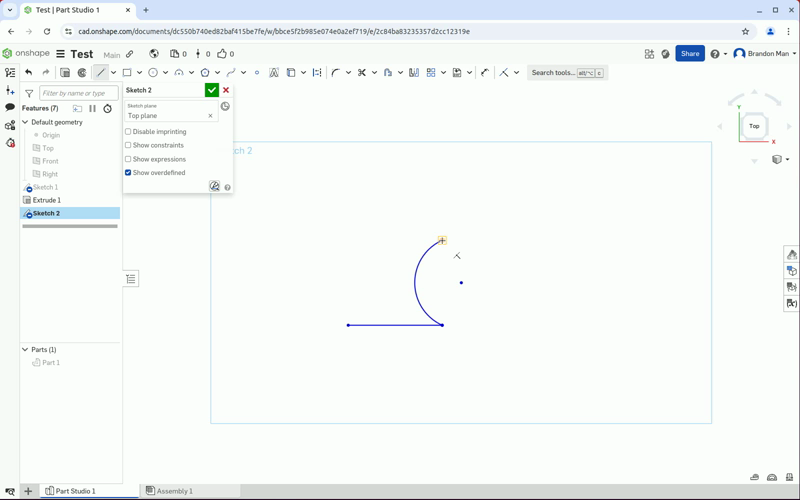
mouse_move(348, 240)
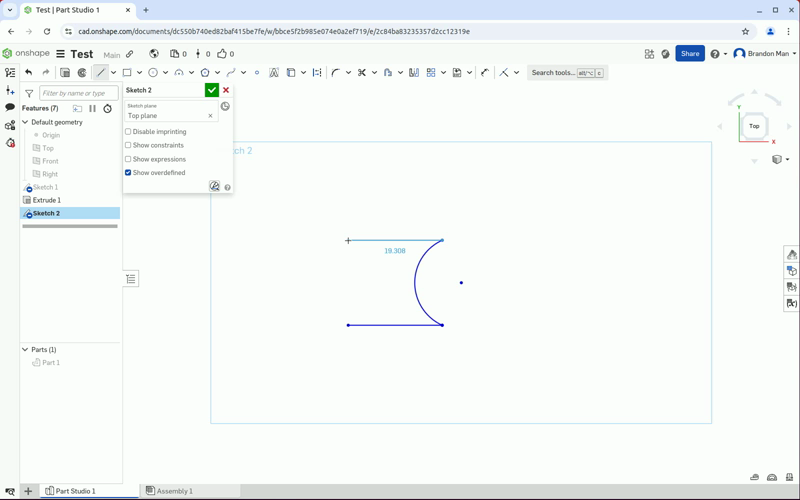
click(348, 240)
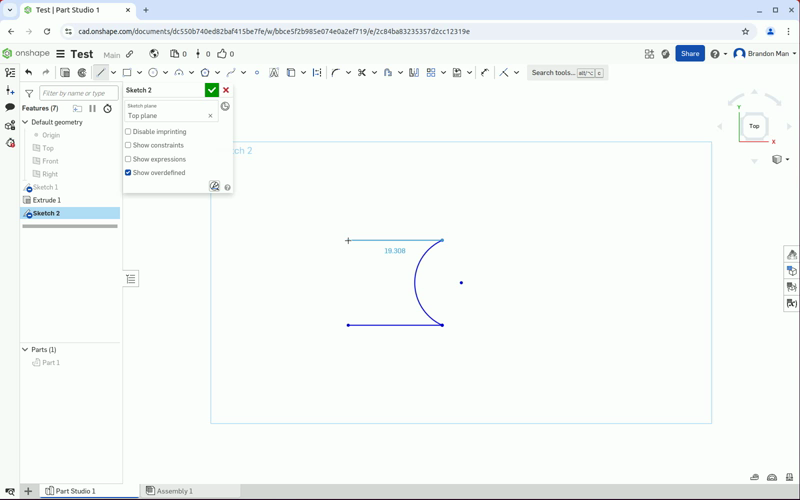
key_up(shift)
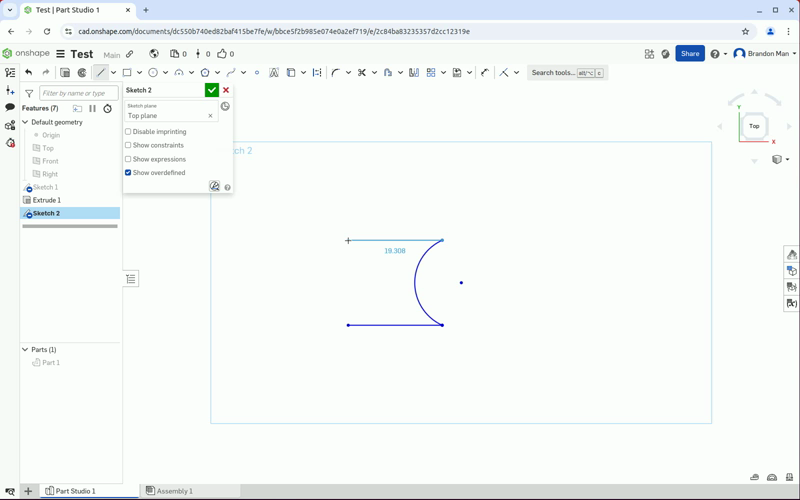
key_down(shift)
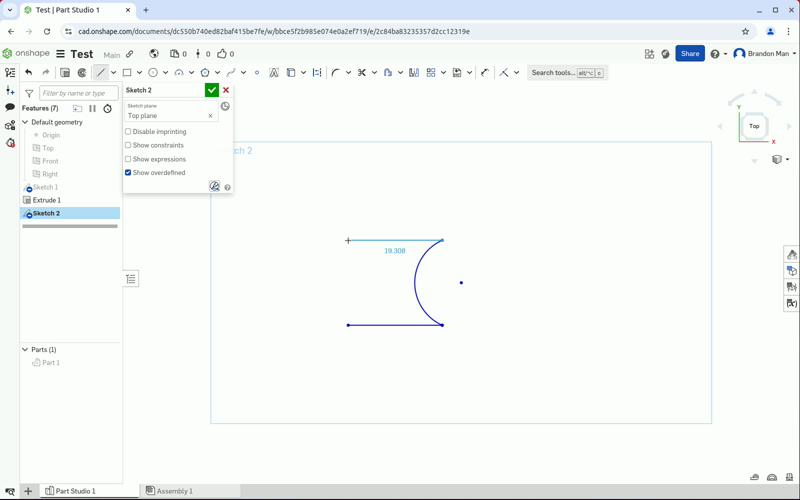
mouse_move(348, 325)
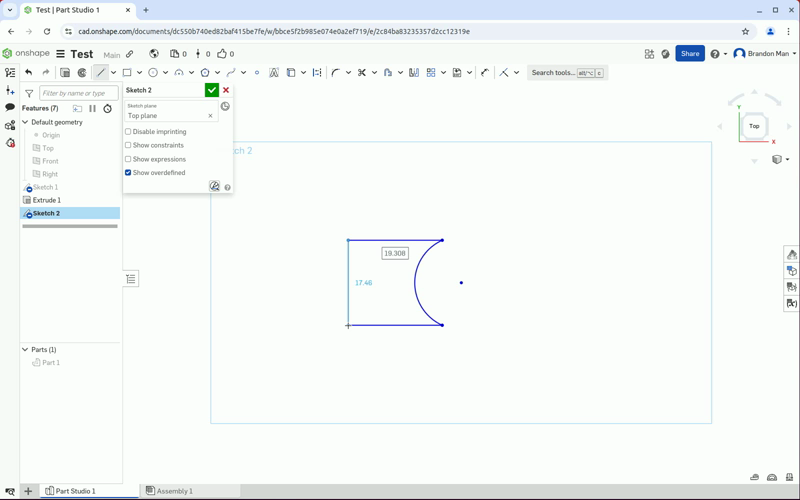
key_up(shift)
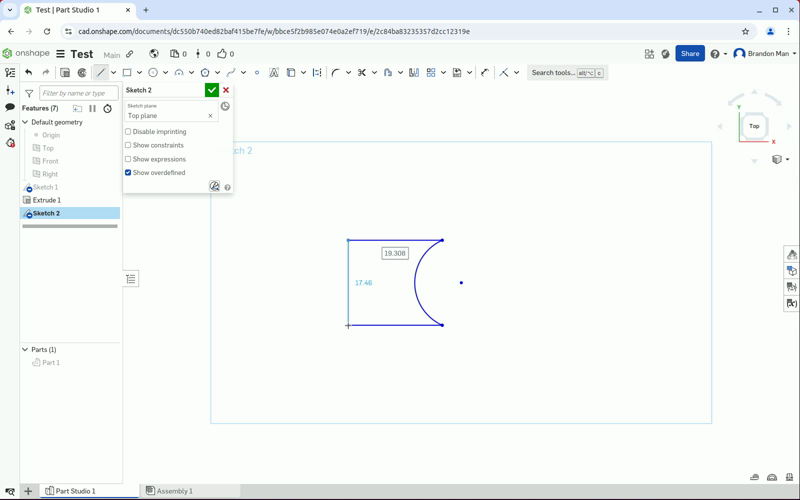
click(348, 325)
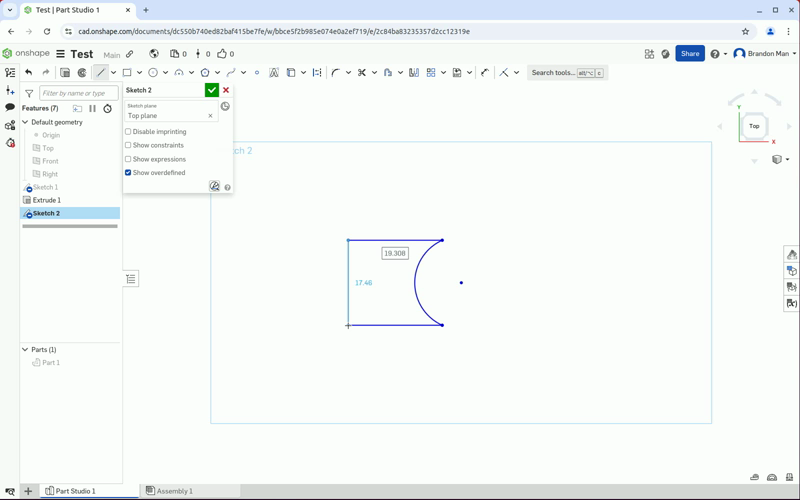
key(esc)
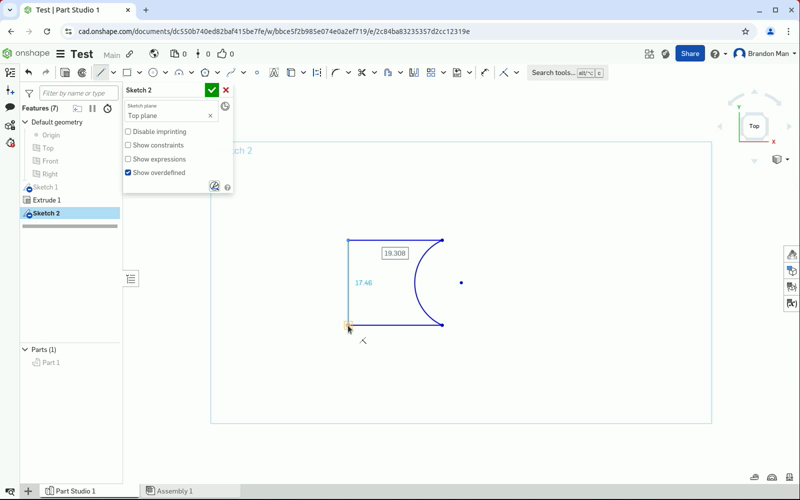
mouse_move(367, 248)
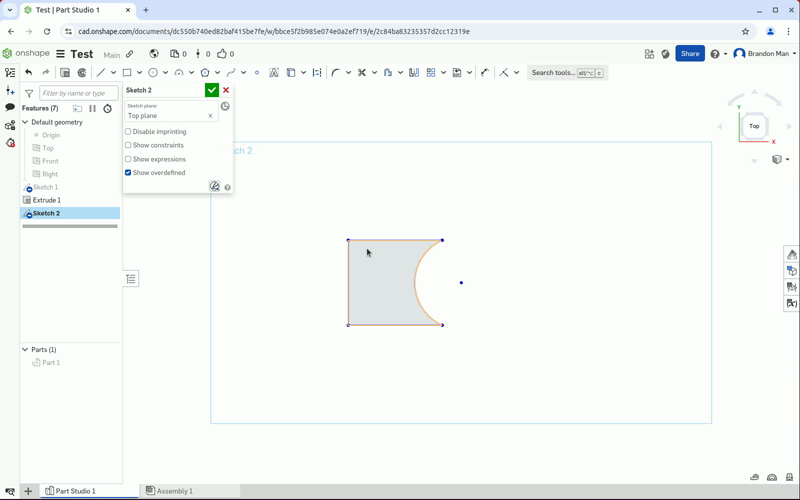
click(367, 248)
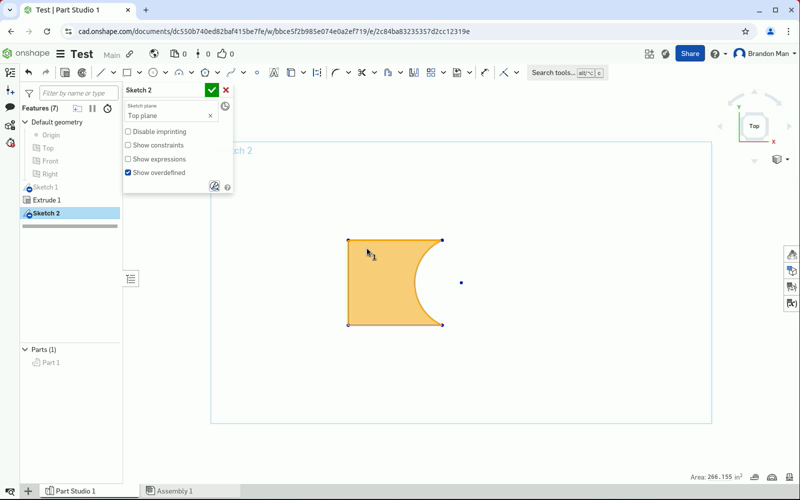
mouse_move(73, 352)
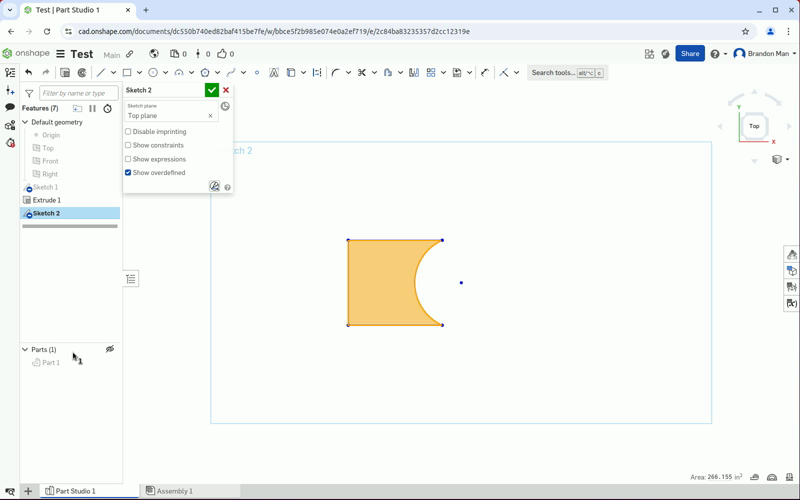
key(shift+y)
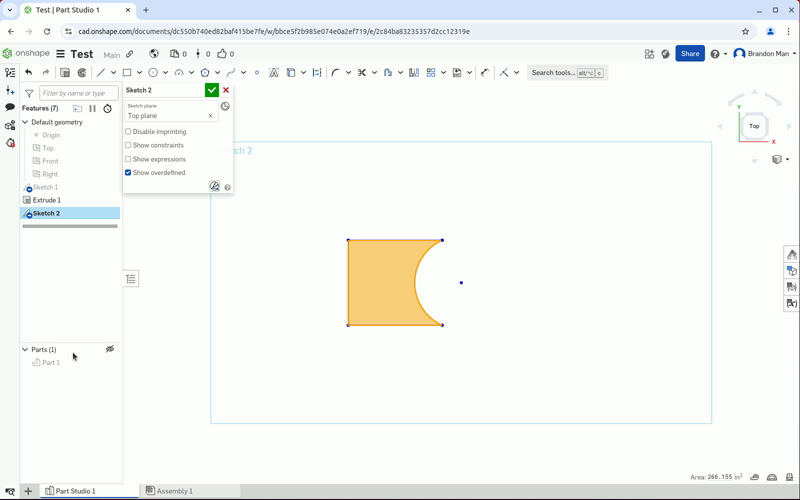
key(shift+e)
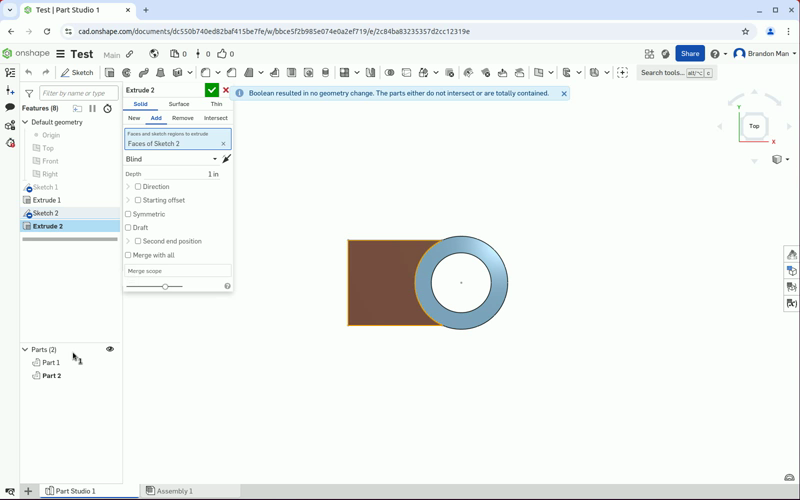
mouse_move(143, 106)
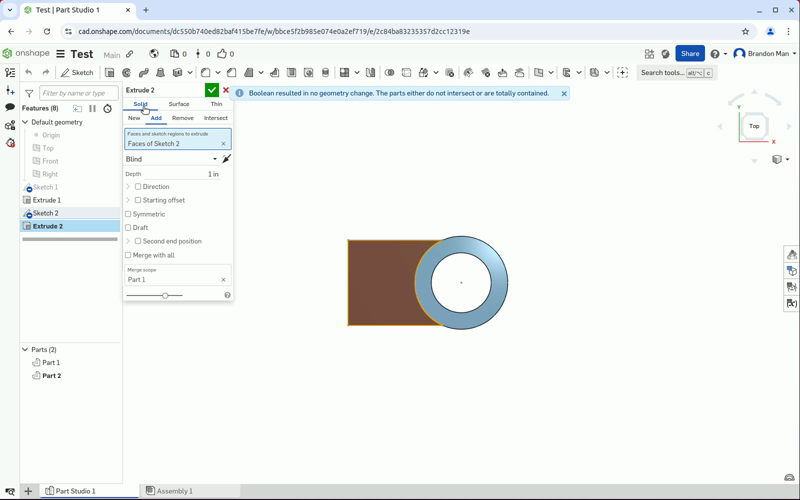
click(143, 106)
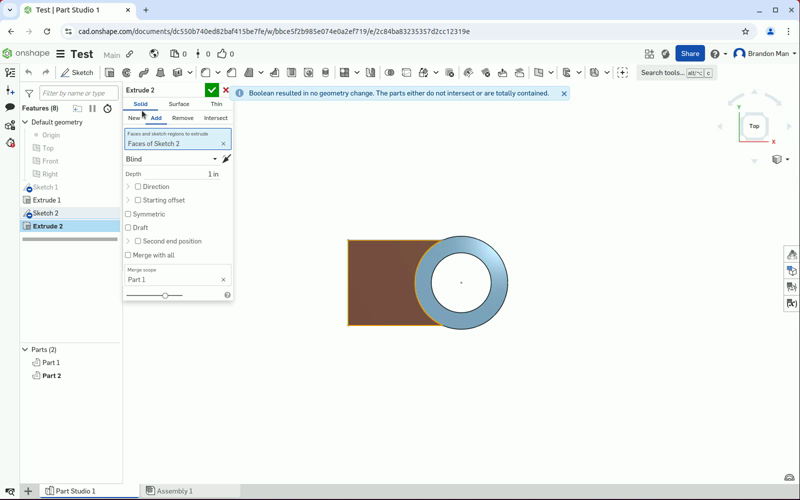
mouse_move(137, 120)
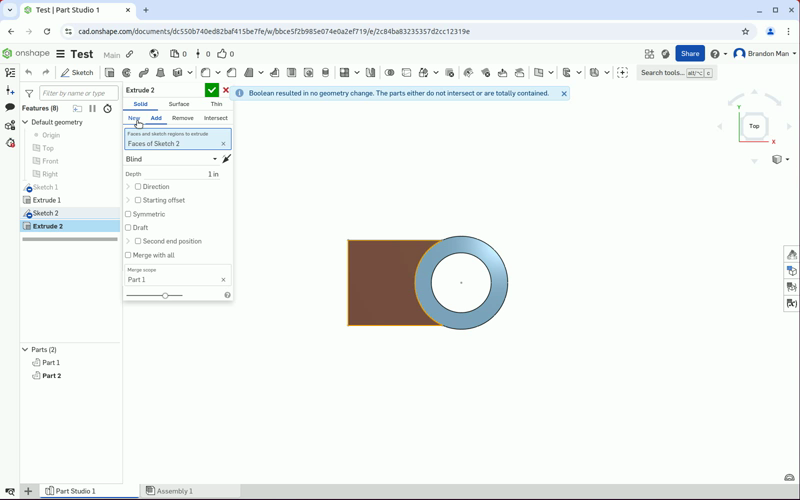
click(137, 120)
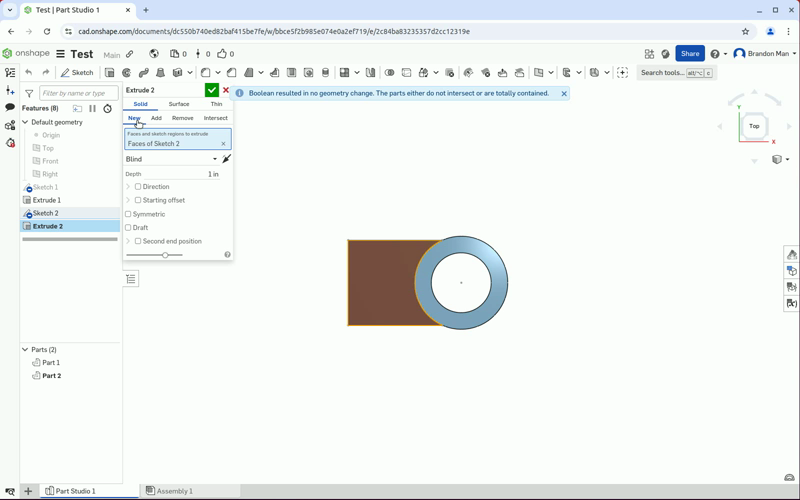
key(tab, 4)
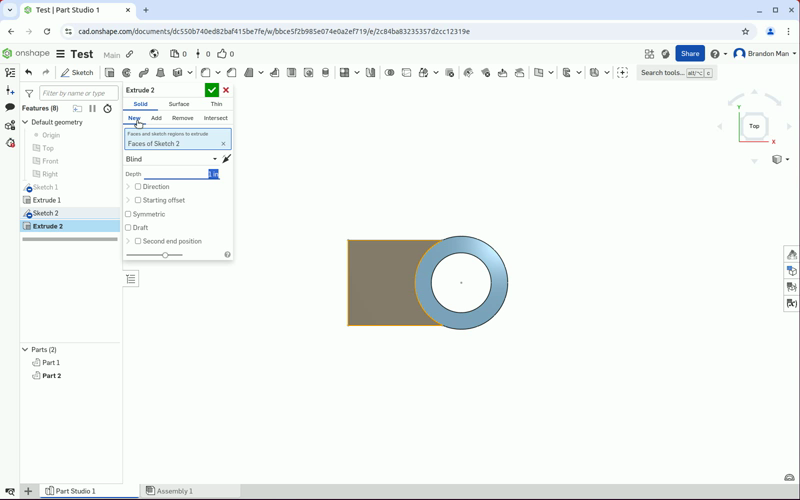
text(4.814)
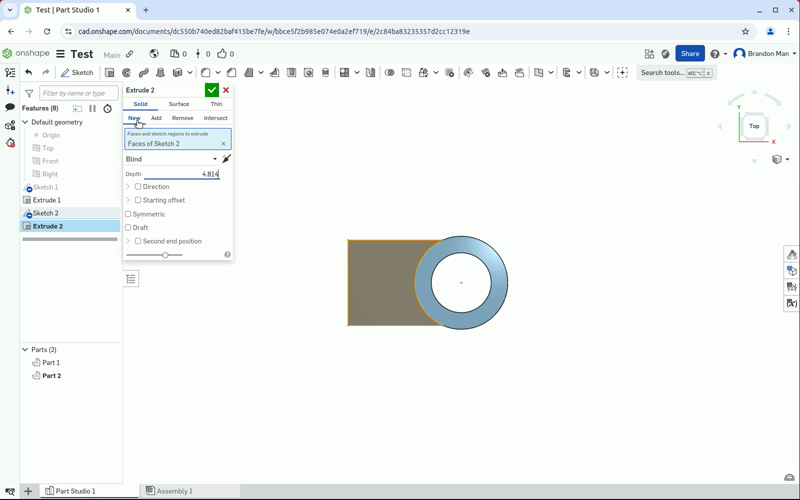
key(enter)
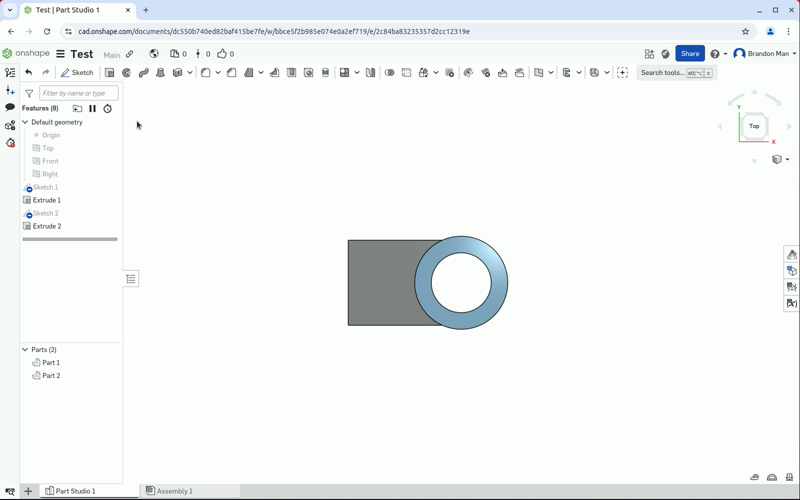
key(shift+h)
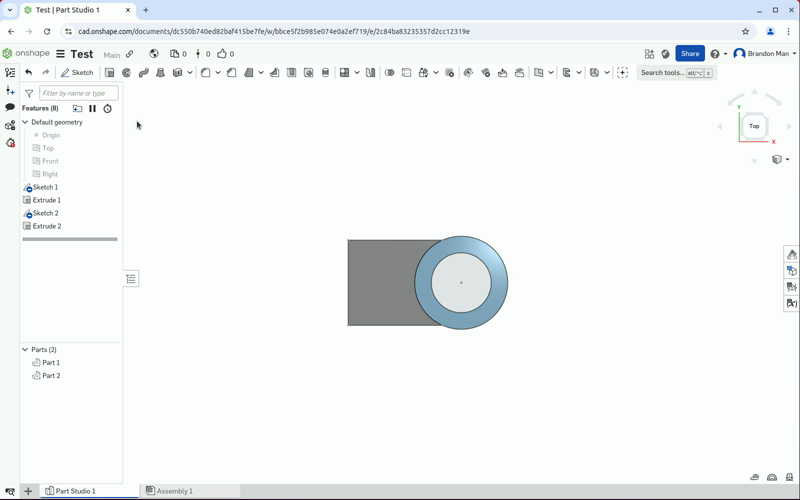
key(shift+h)
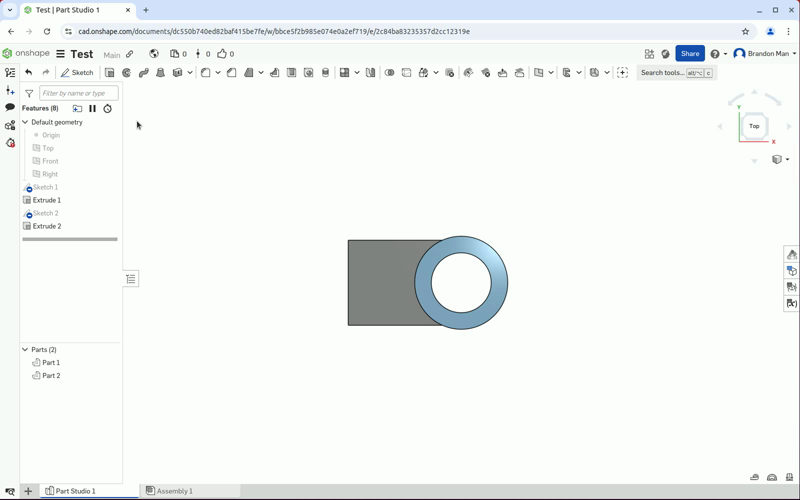
mouse_move(73, 189)
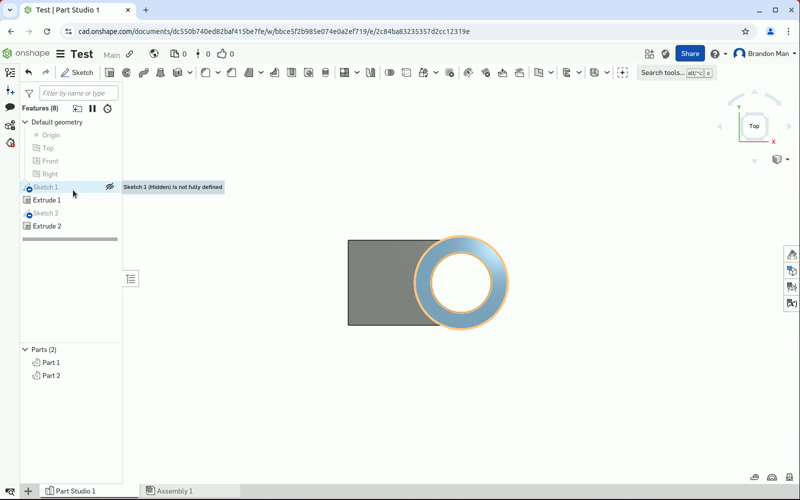
click(73, 189)
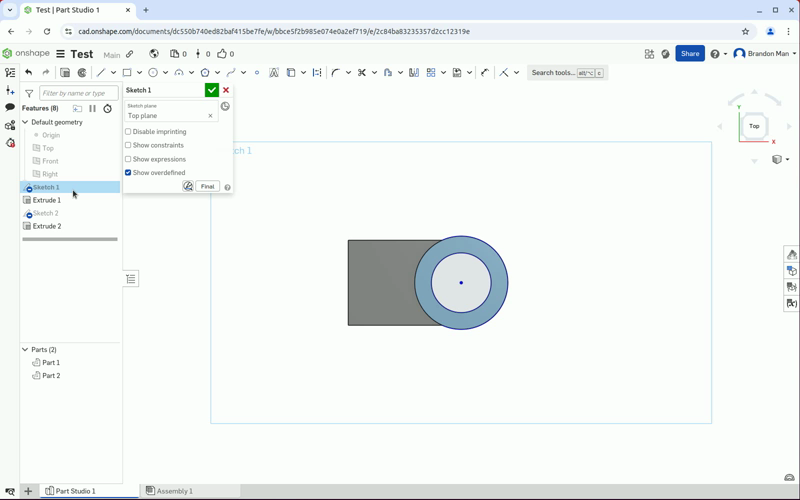
mouse_move(229, 92)
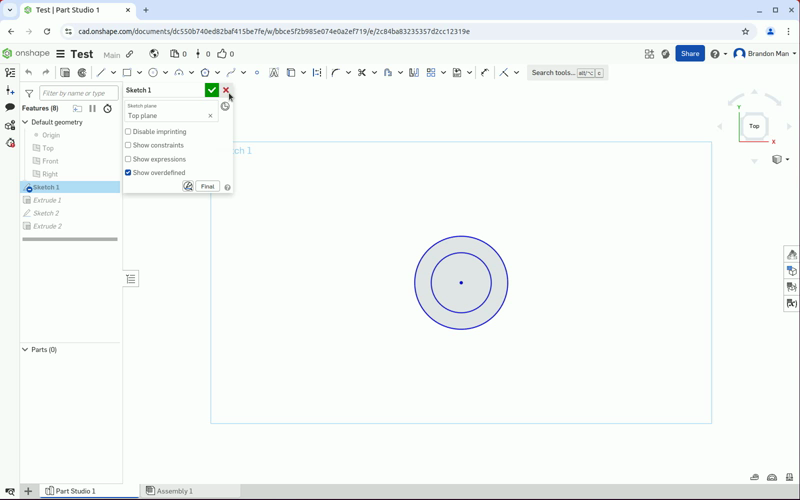
click(229, 92)
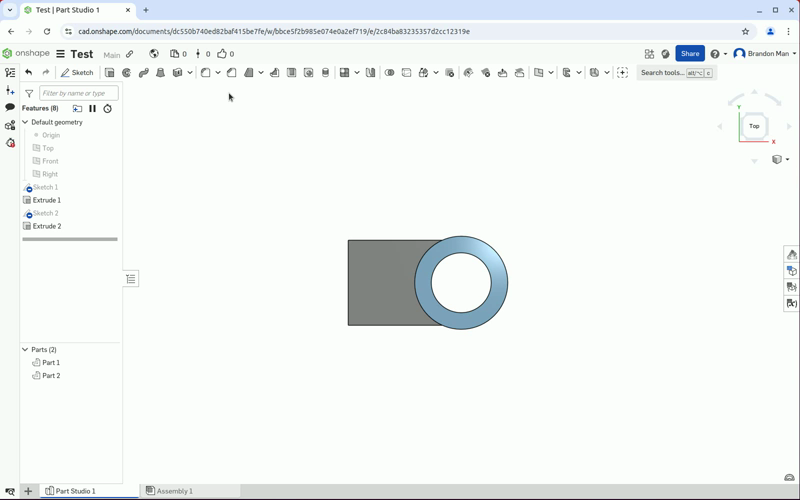
mouse_move(73, 352)
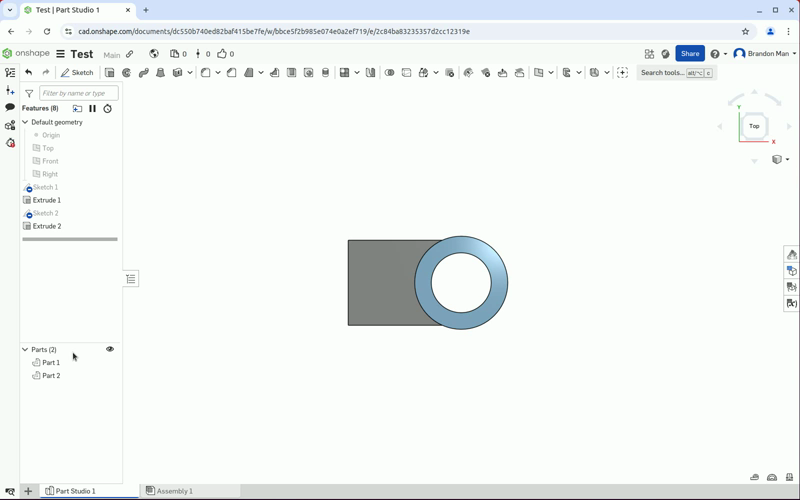
key(y)
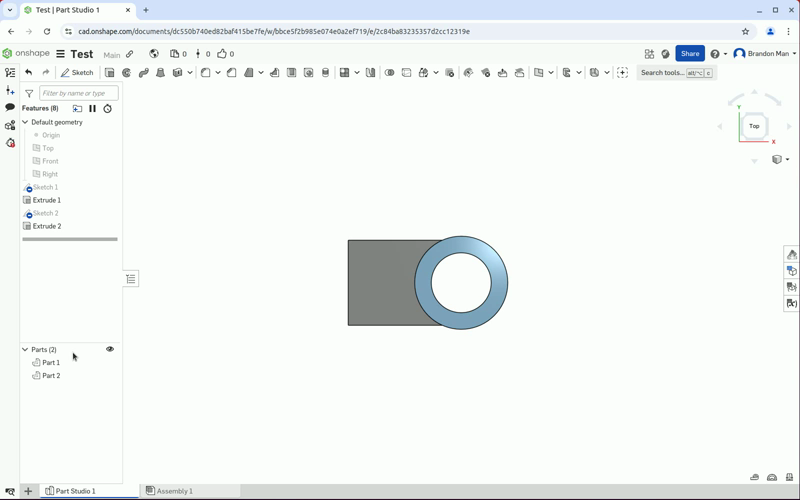
key(shift+p)
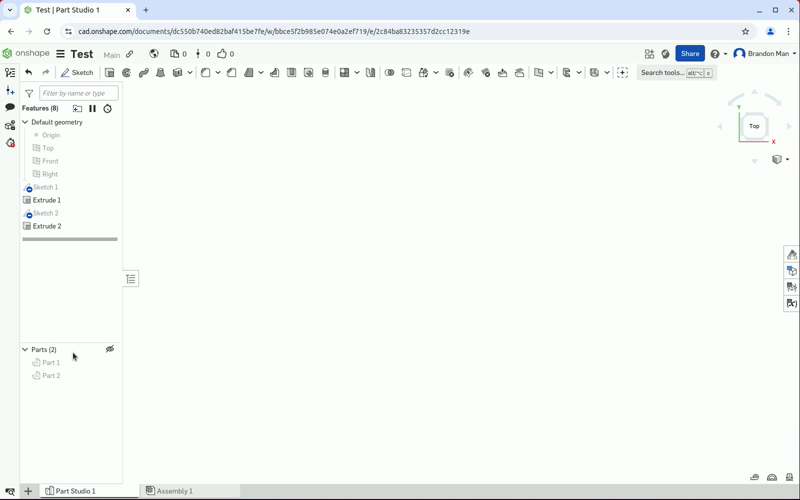
key(space)
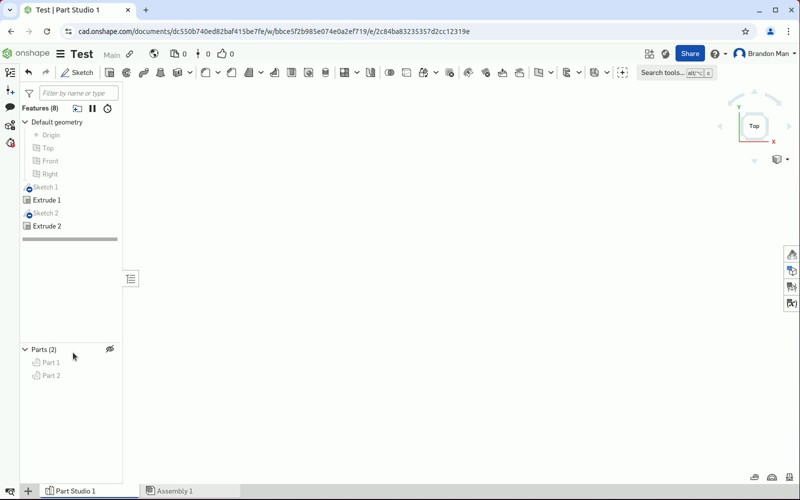
key_down(shift)
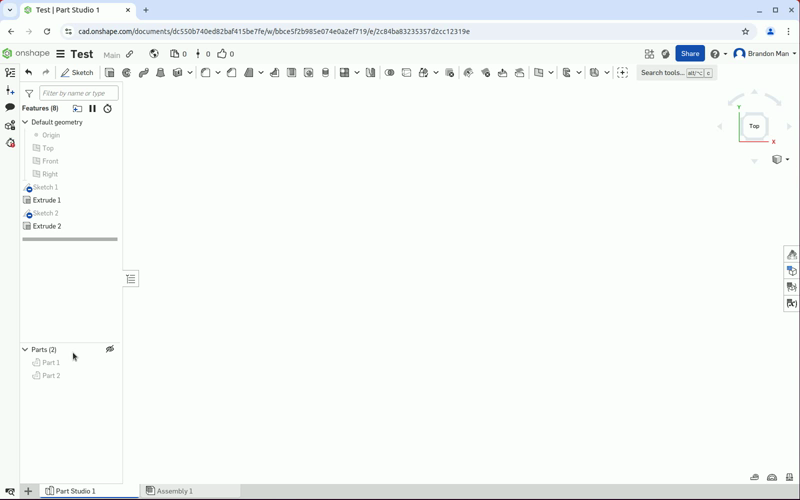
key(up)
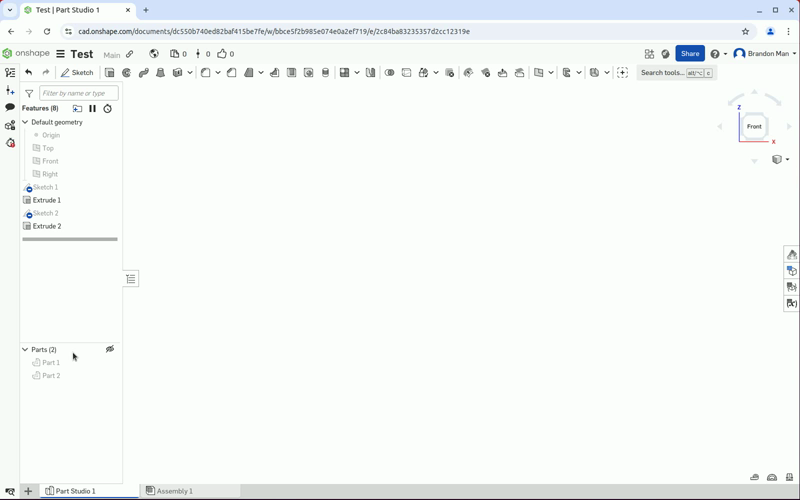
key_up(shift)
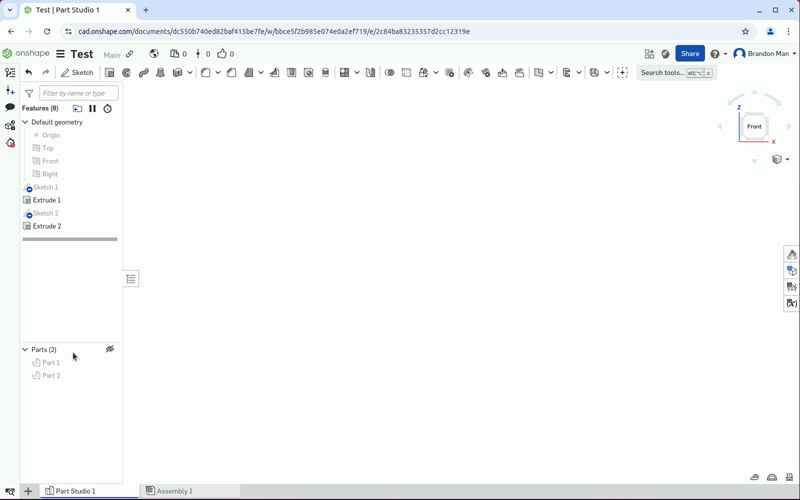
mouse_move(73, 352)
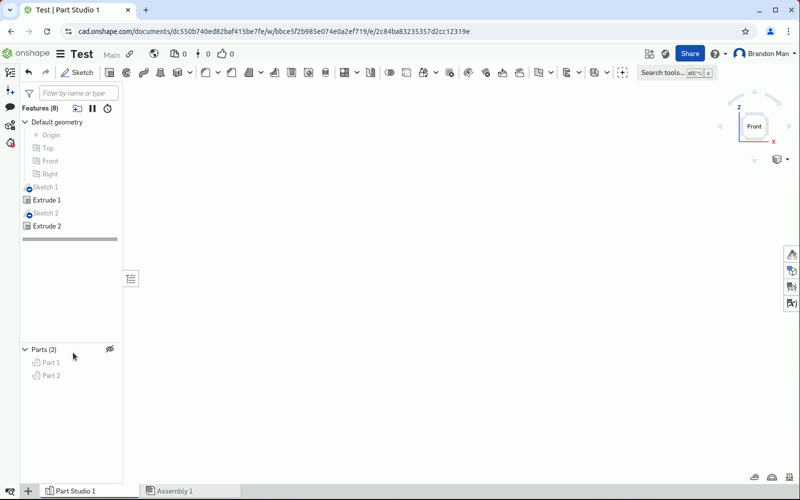
key(shift+y)
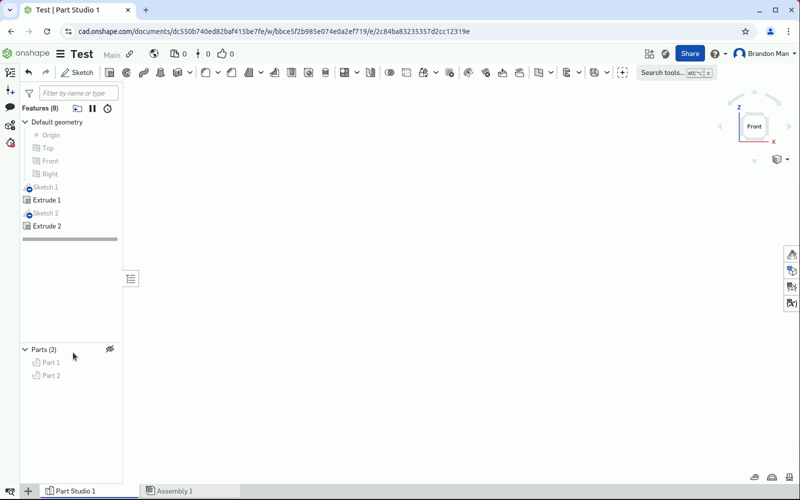
key(shift+s)
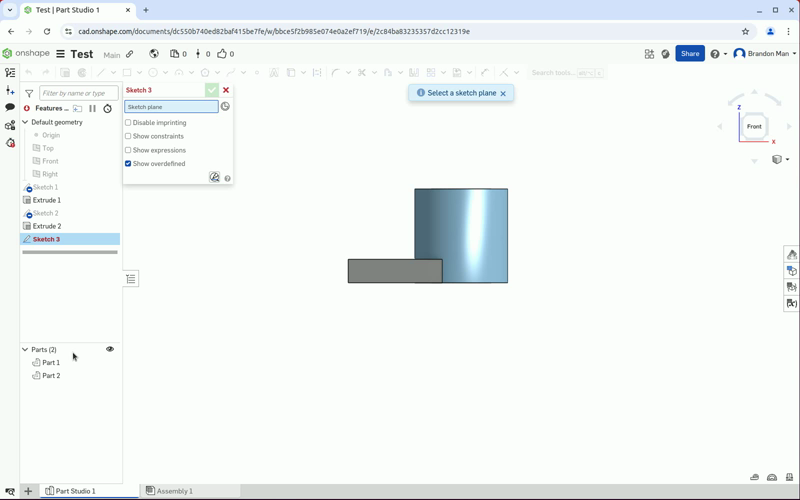
mouse_move(73, 163)
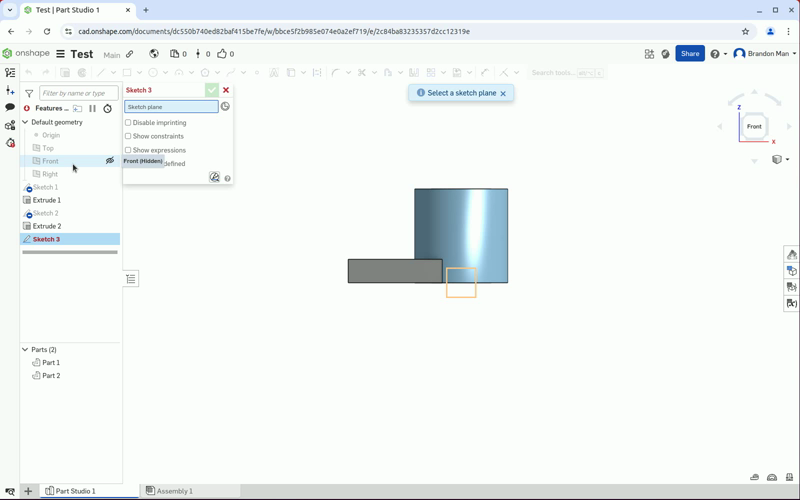
click(73, 163)
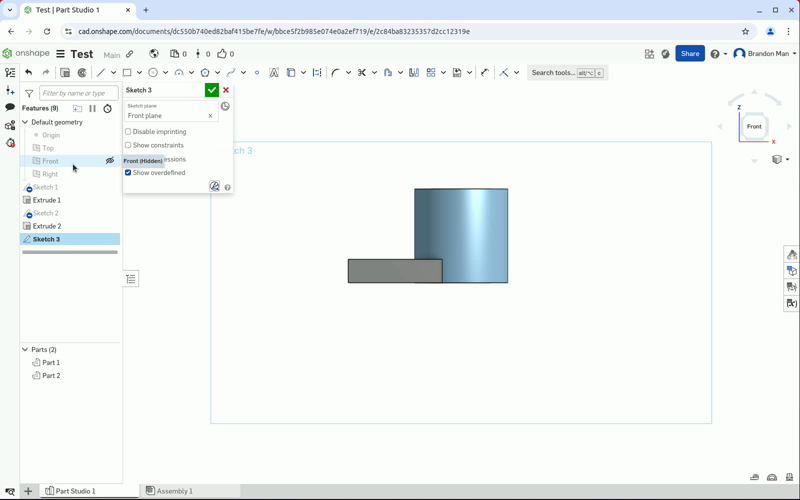
mouse_move(73, 352)
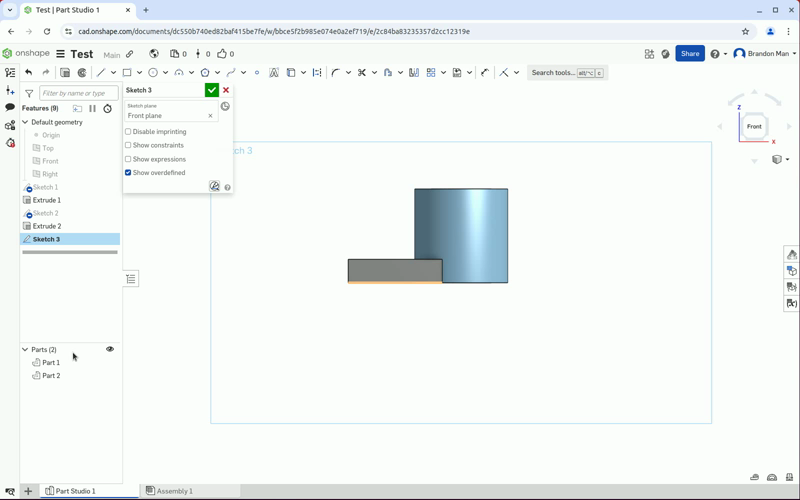
key(y)
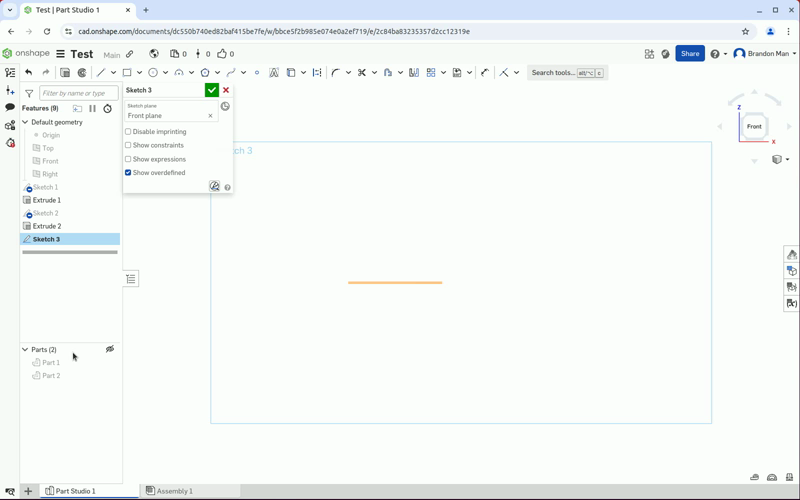
key(l)
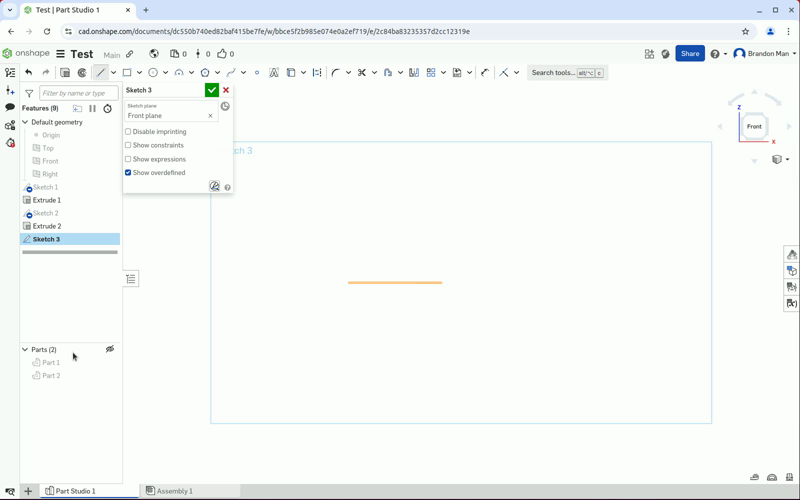
key_down(shift)
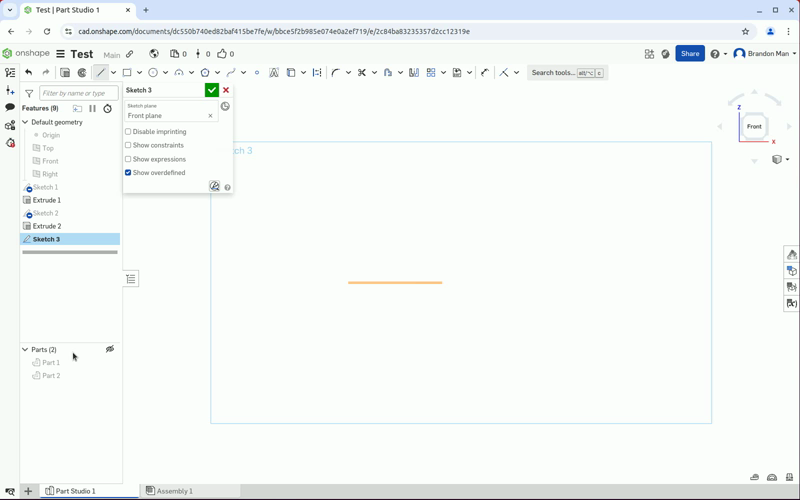
mouse_move(372, 259)
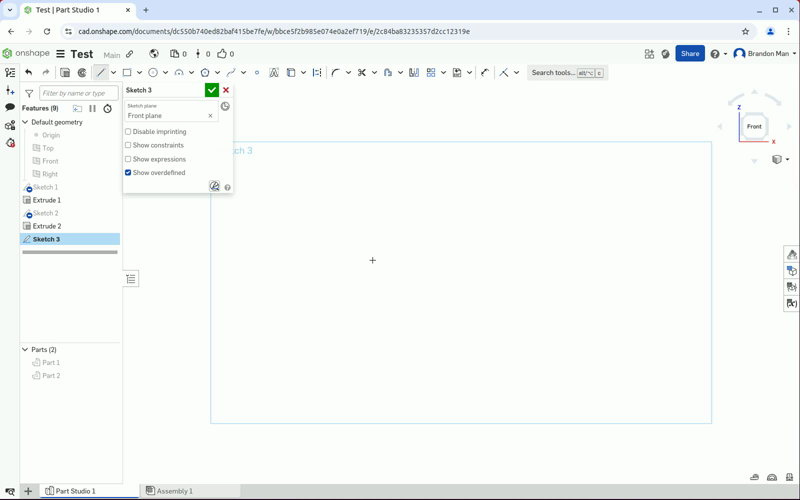
click(372, 259)
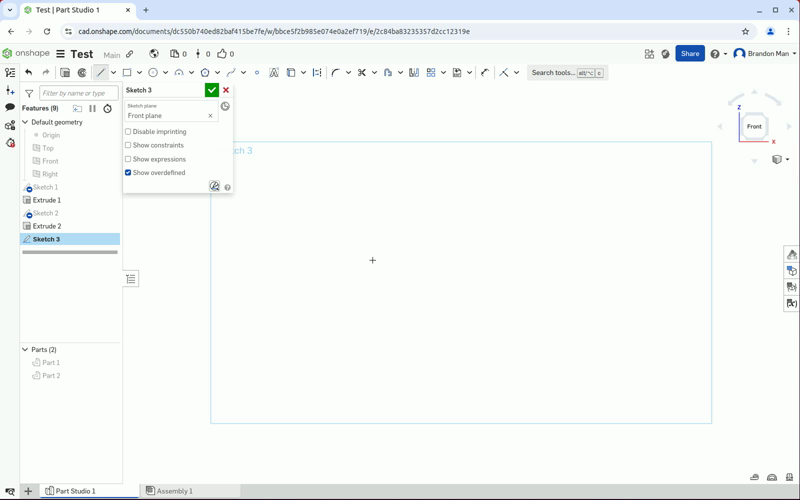
key_up(shift)
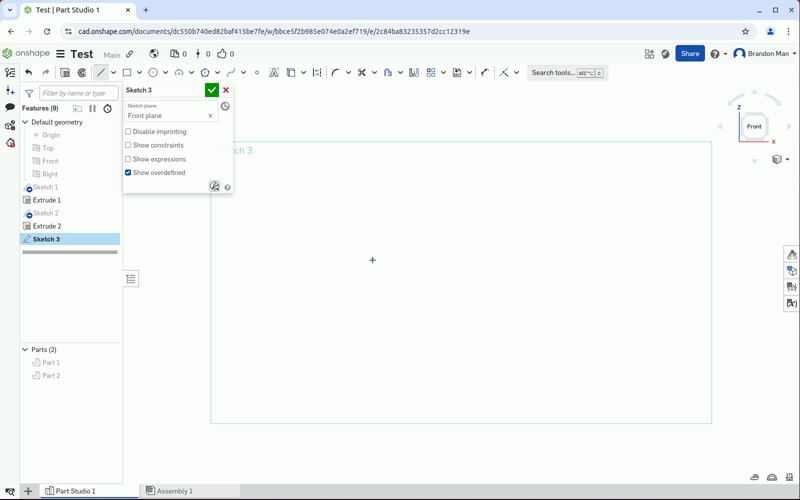
key_down(shift)
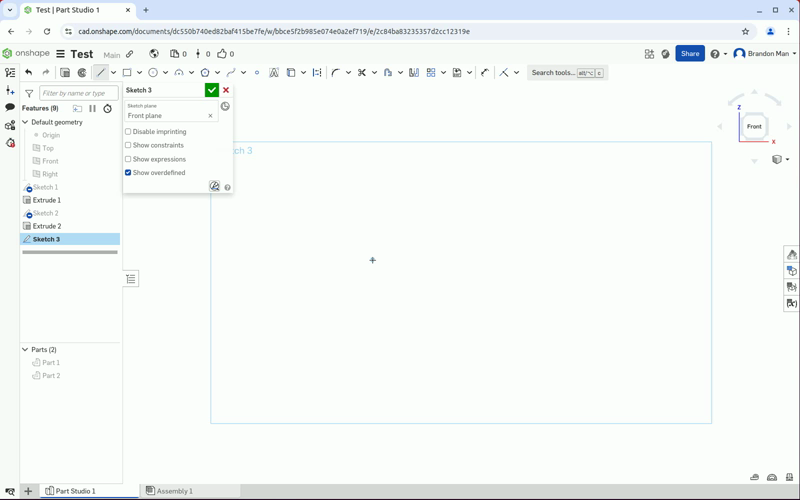
mouse_move(402, 259)
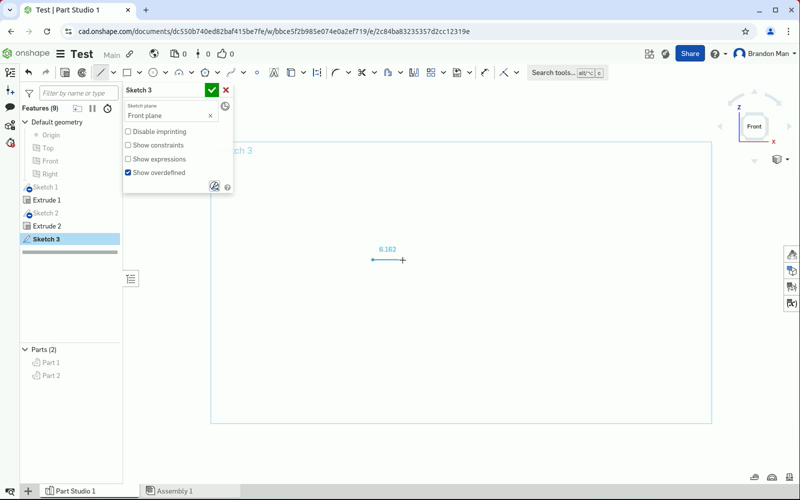
mouse_move(412, 259)
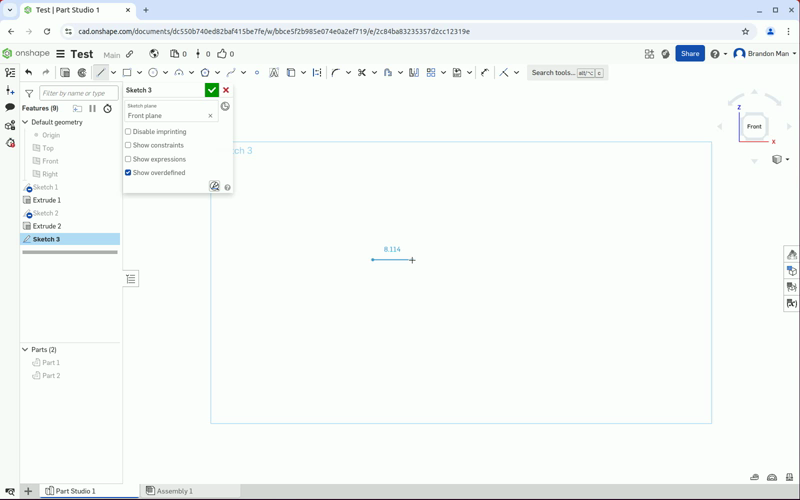
click(412, 259)
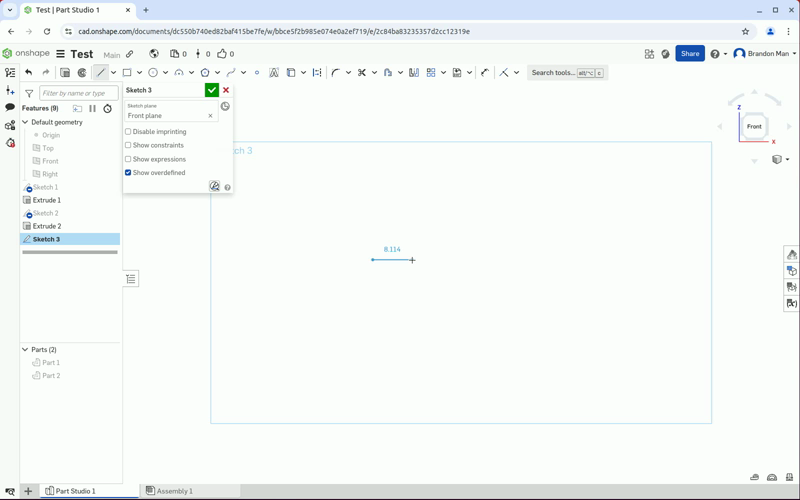
key_up(shift)
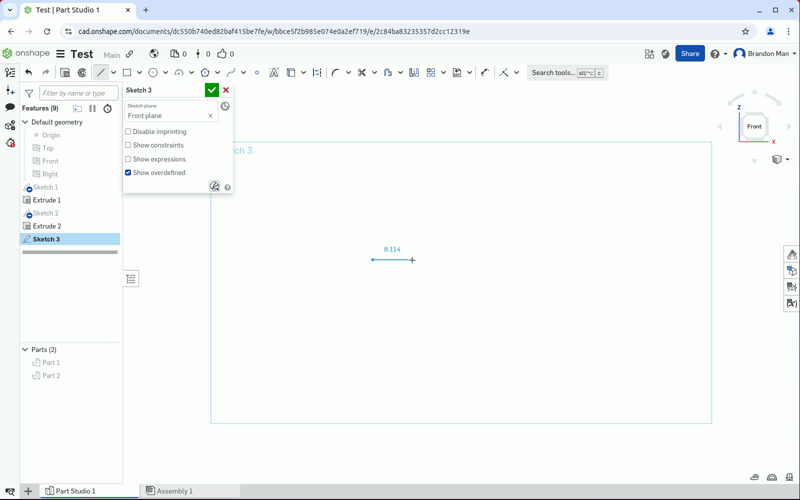
key_down(shift)
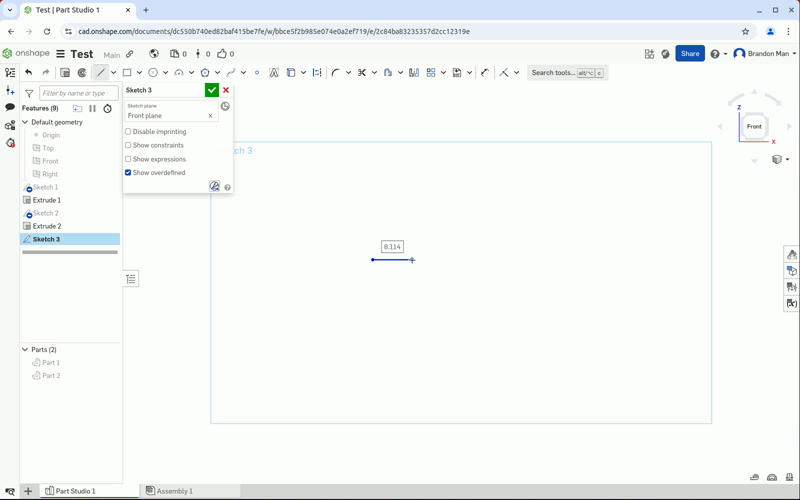
mouse_move(412, 196)
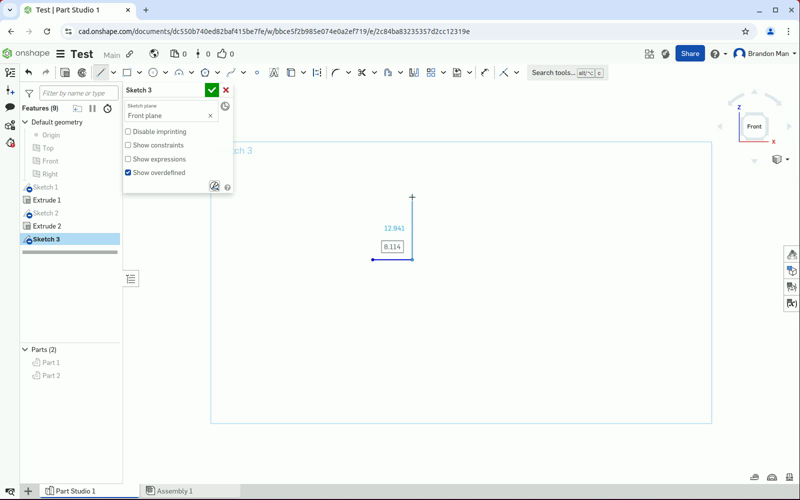
click(412, 196)
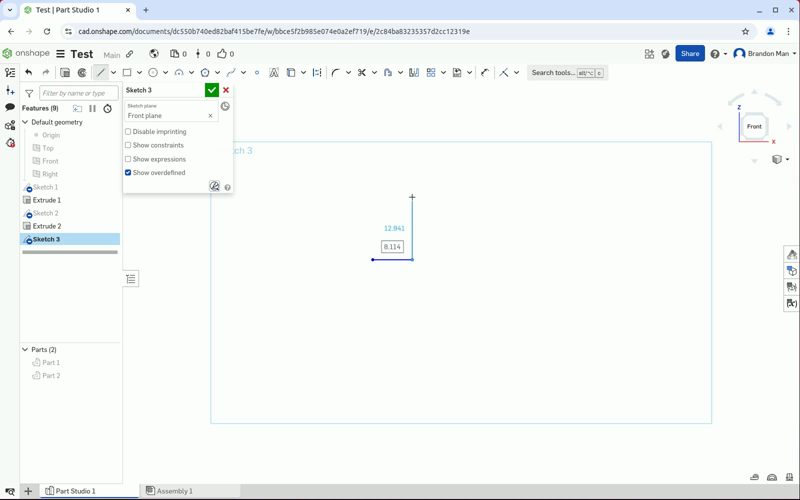
key_up(shift)
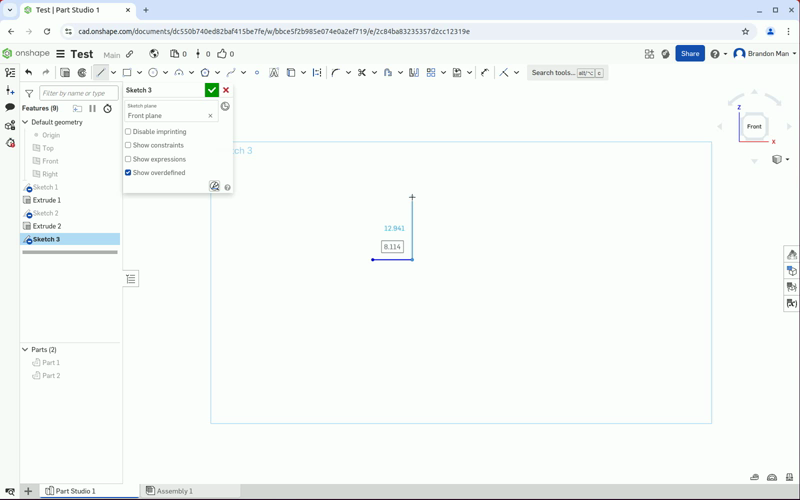
key_down(shift)
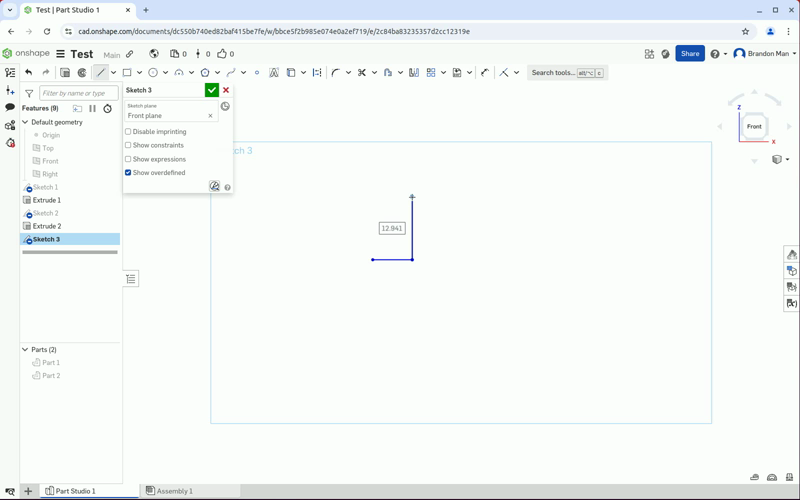
mouse_move(372, 259)
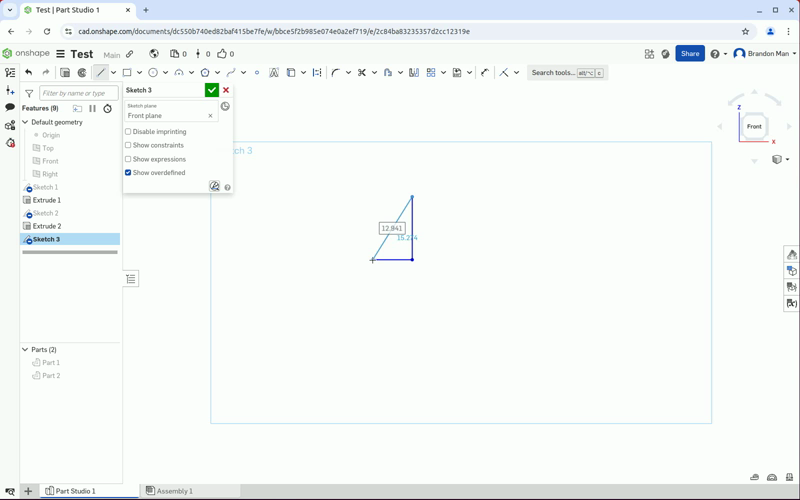
key_up(shift)
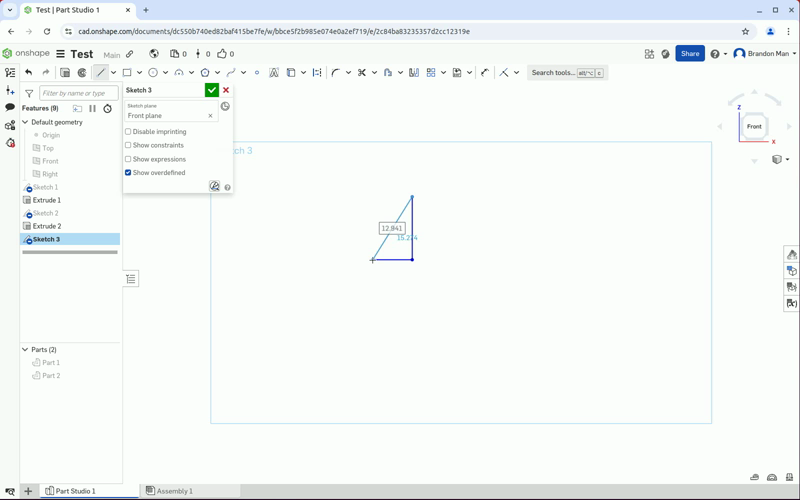
click(372, 259)
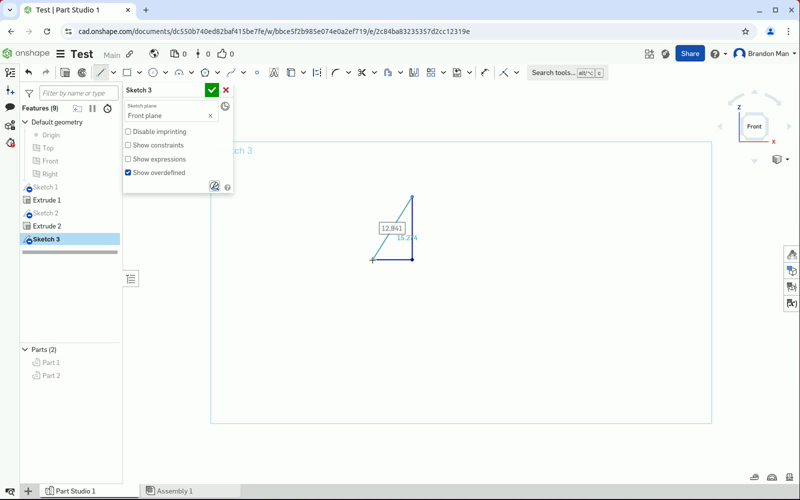
key(esc)
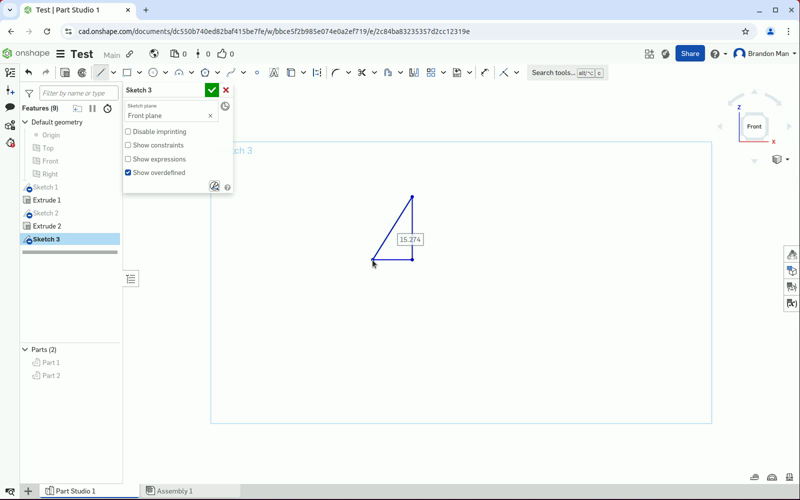
mouse_move(401, 255)
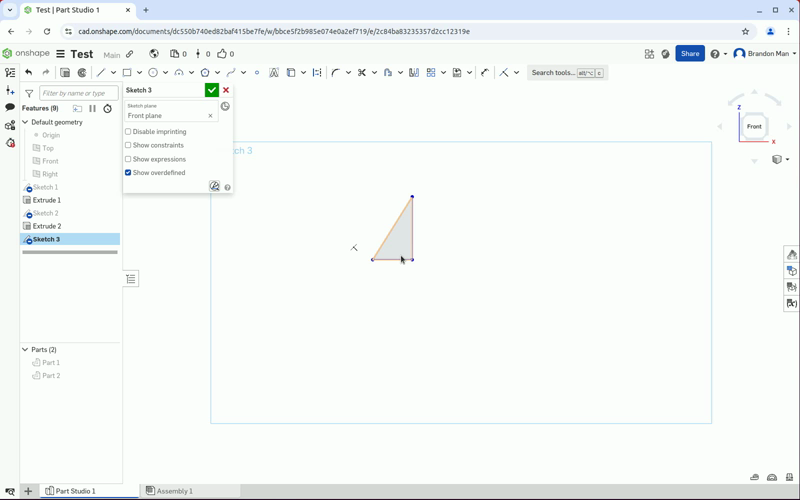
scroll(6)
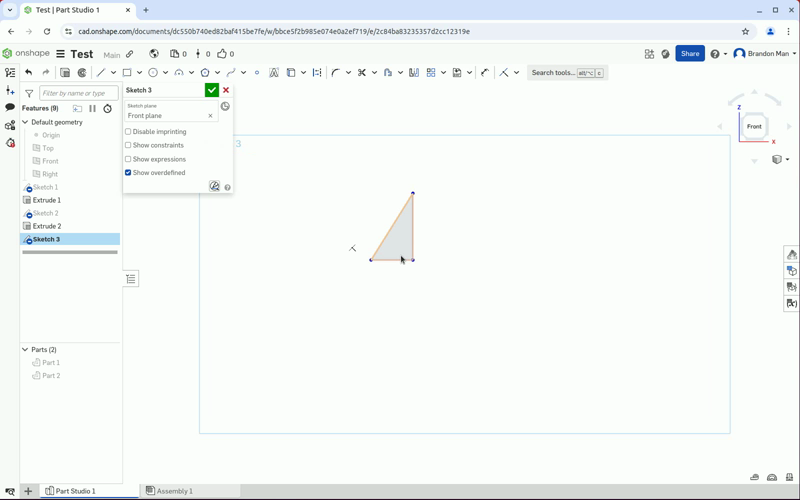
scroll(6)
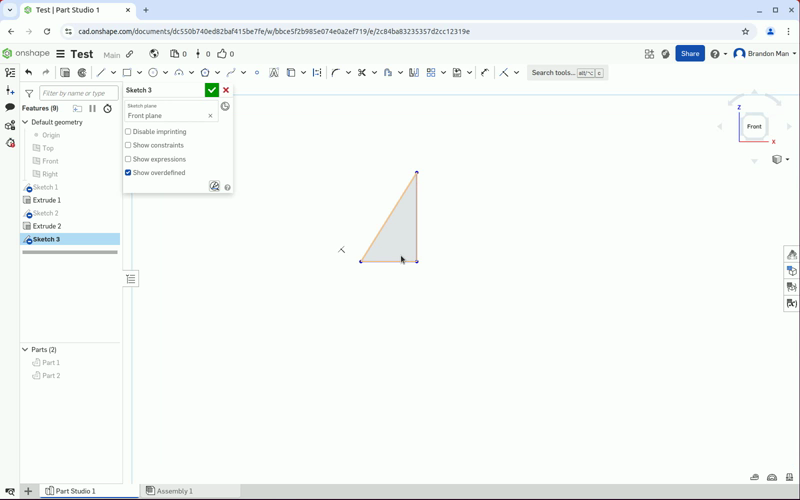
scroll(6)
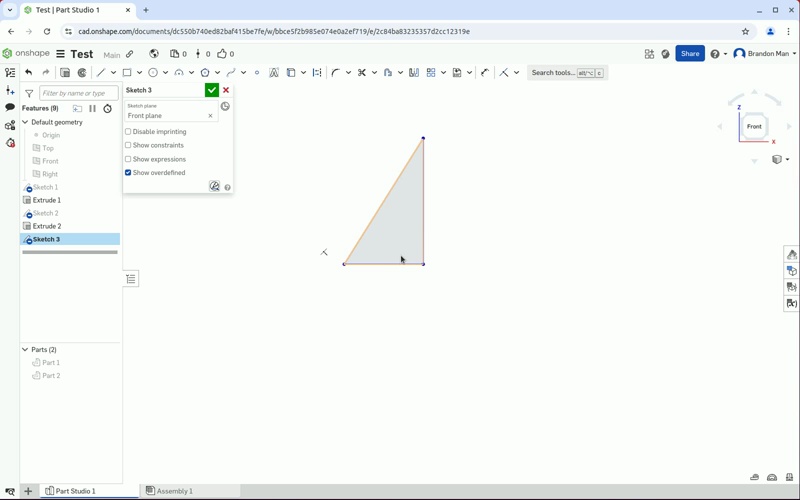
scroll(6)
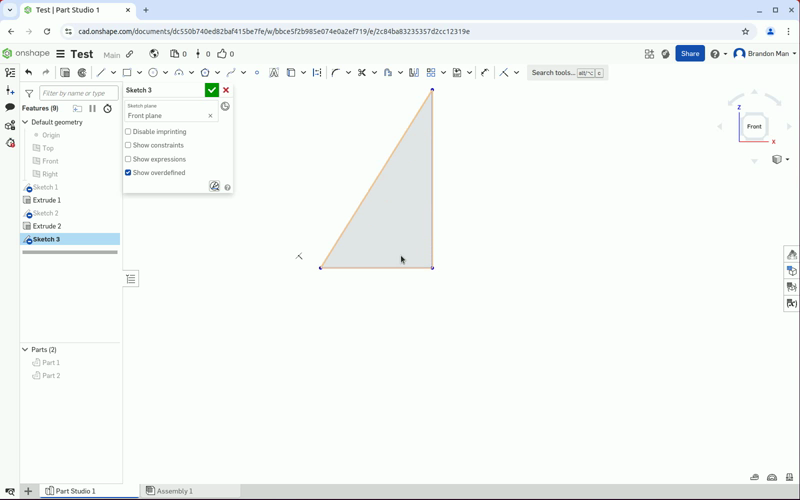
scroll(6)
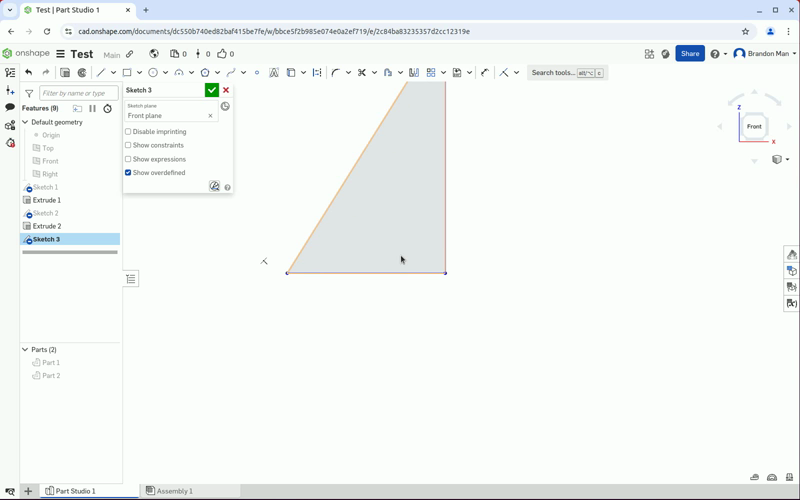
scroll(6)
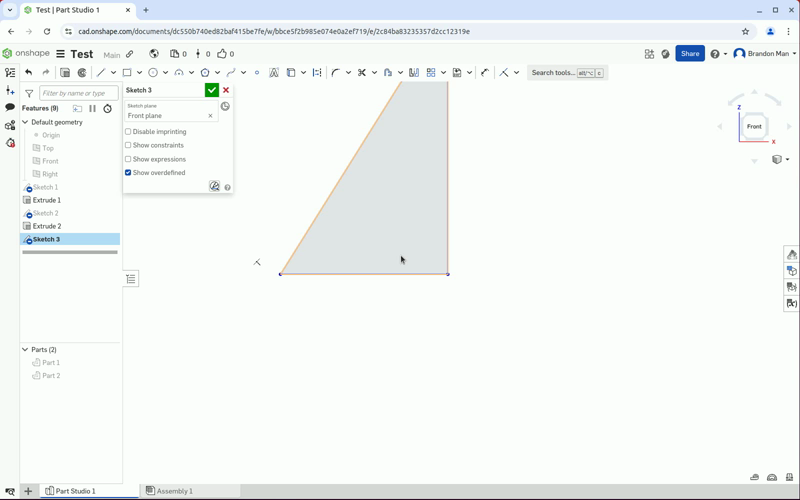
scroll(6)
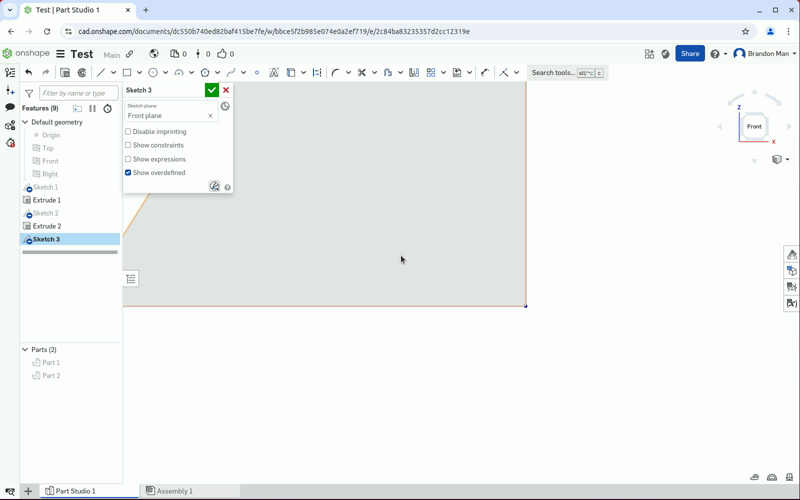
click(401, 255)
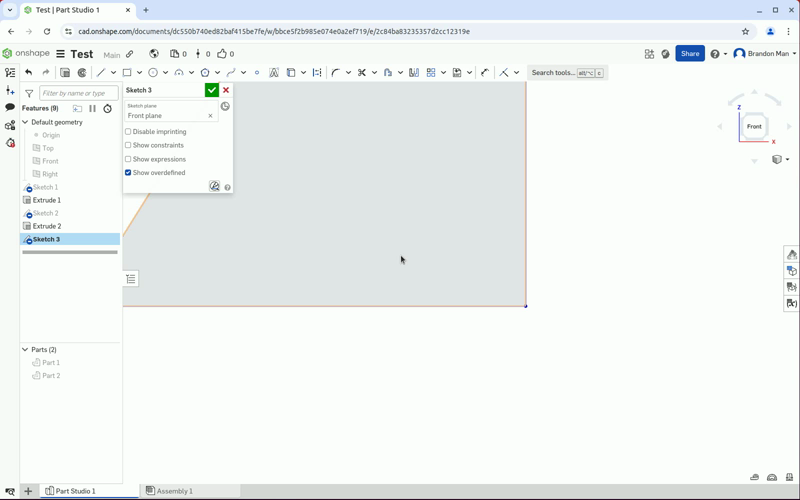
scroll(-6)
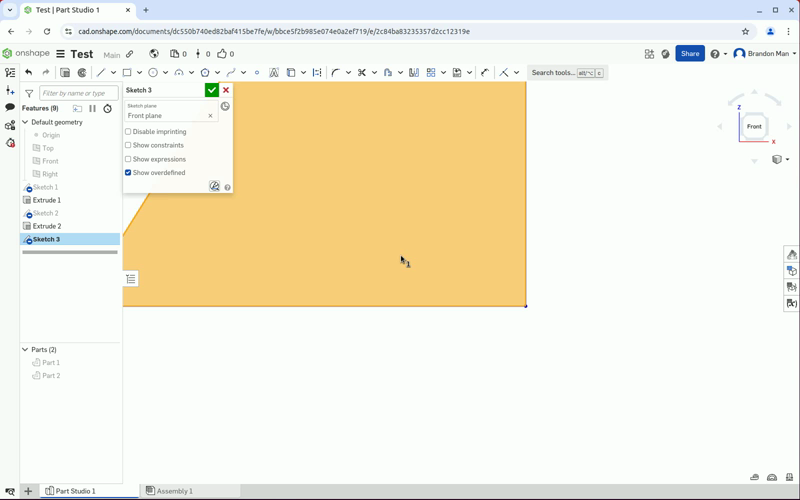
scroll(-6)
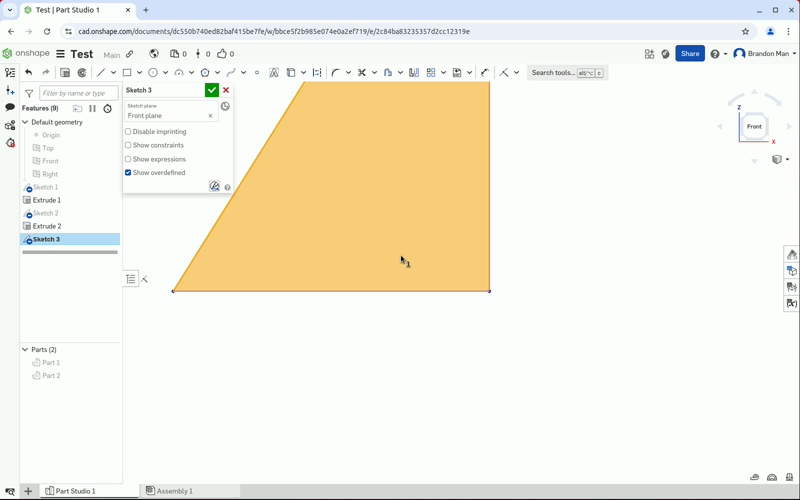
scroll(-6)
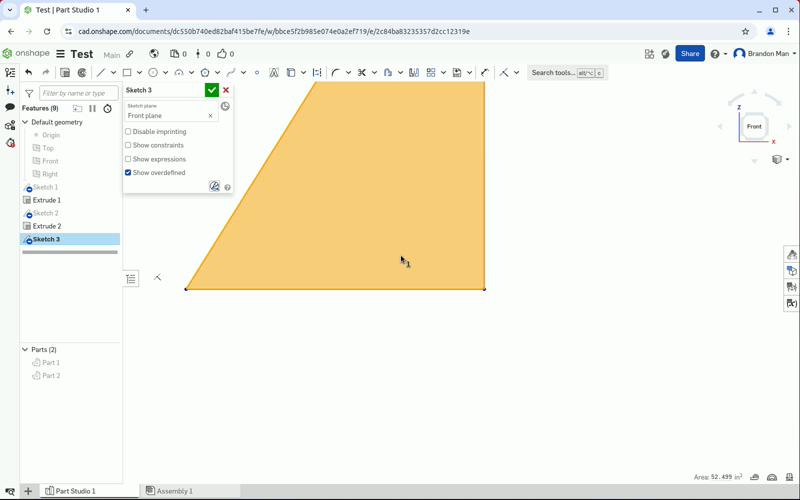
scroll(-6)
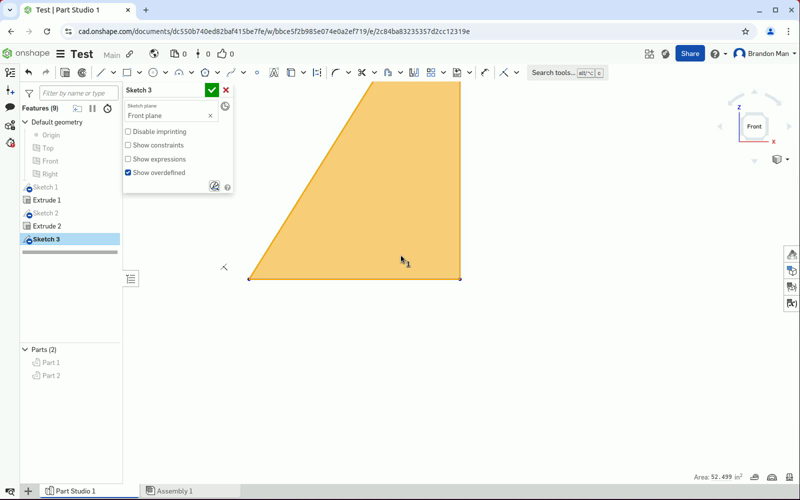
scroll(-6)
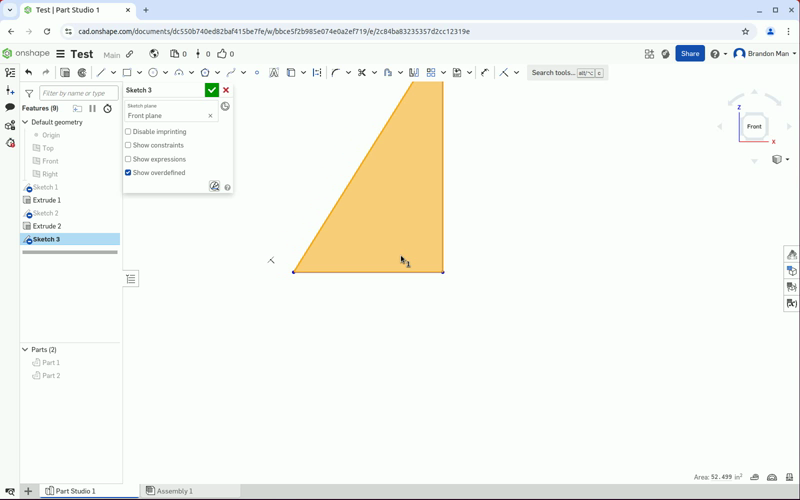
scroll(-6)
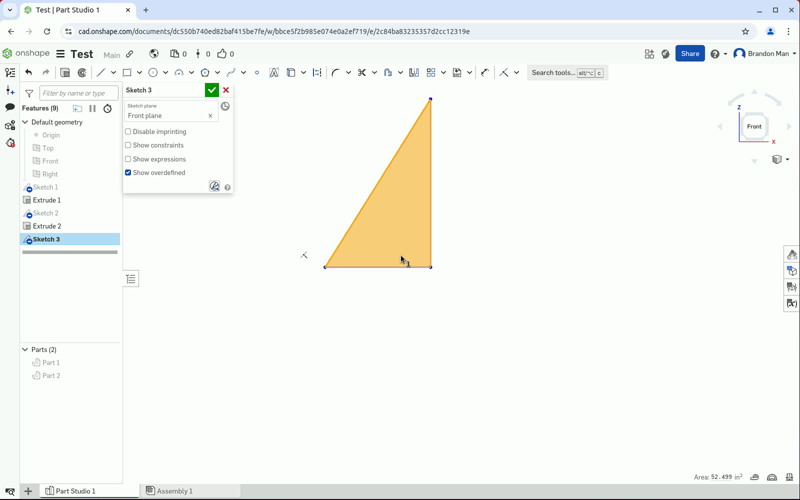
scroll(-6)
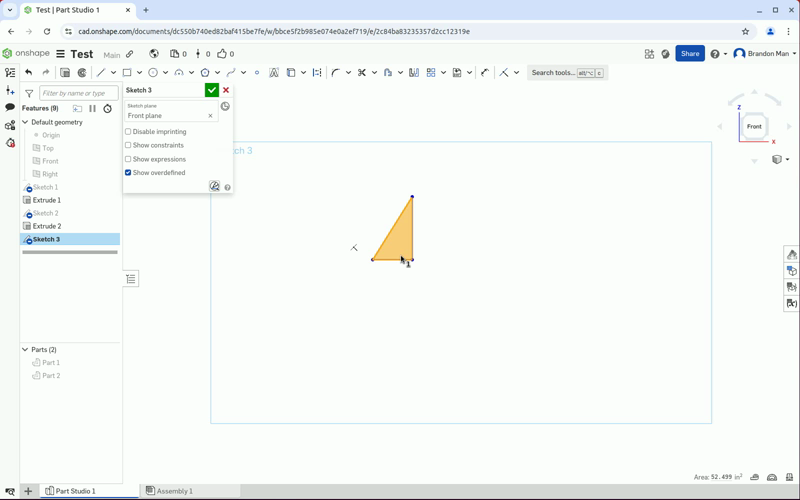
mouse_move(73, 352)
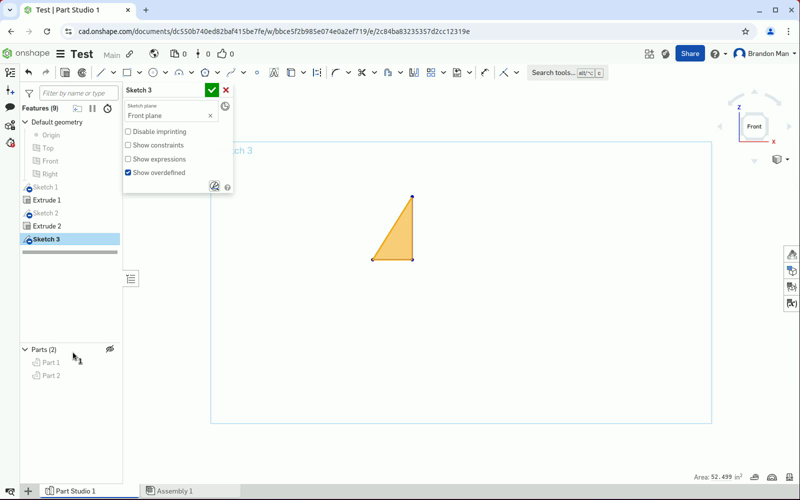
key(shift+y)
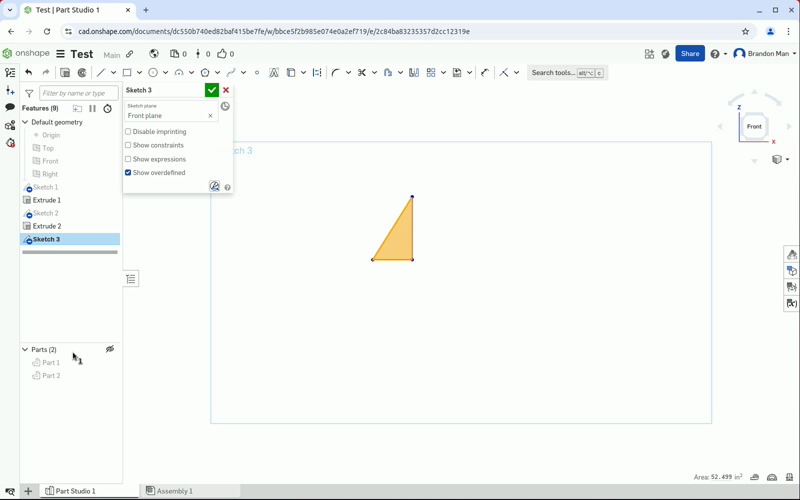
key(shift+e)
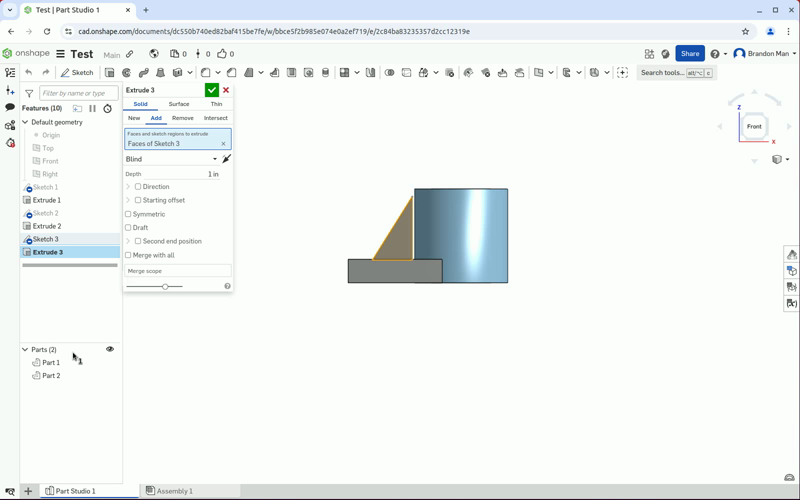
mouse_move(143, 106)
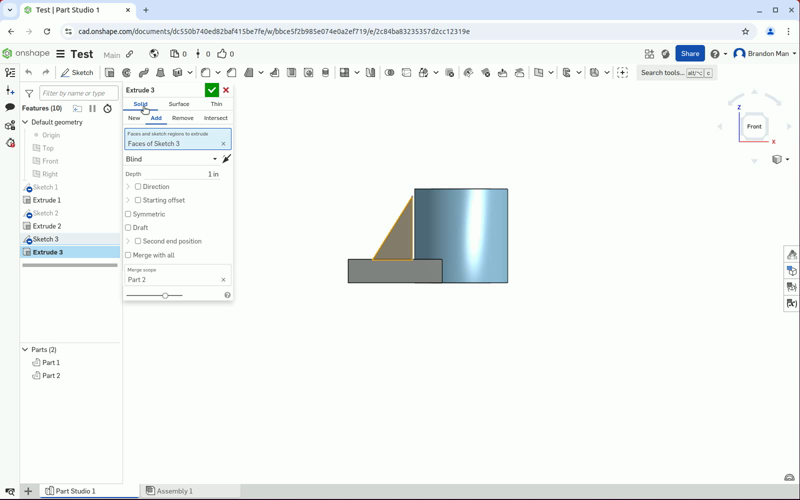
click(143, 106)
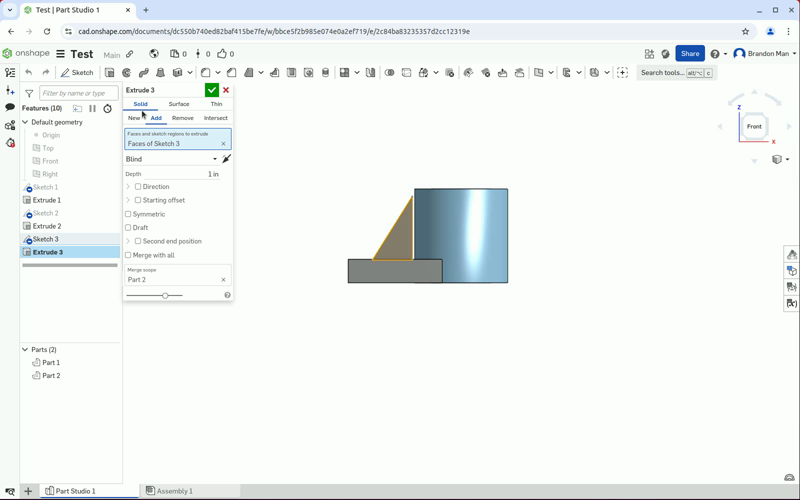
mouse_move(137, 120)
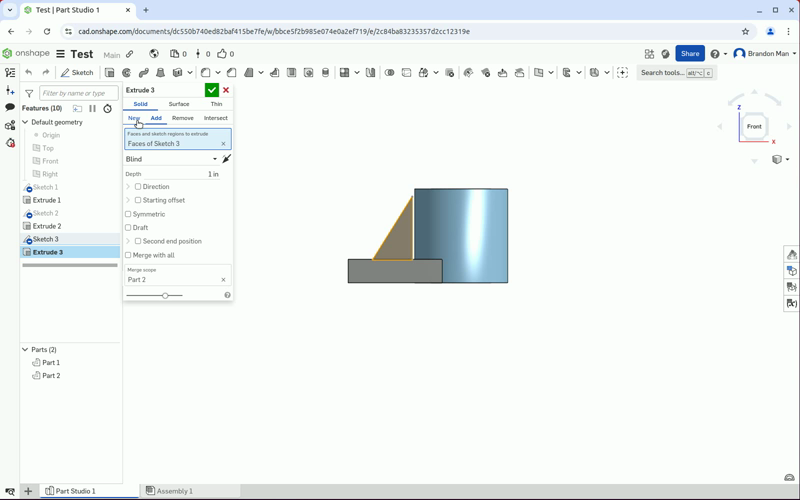
click(137, 120)
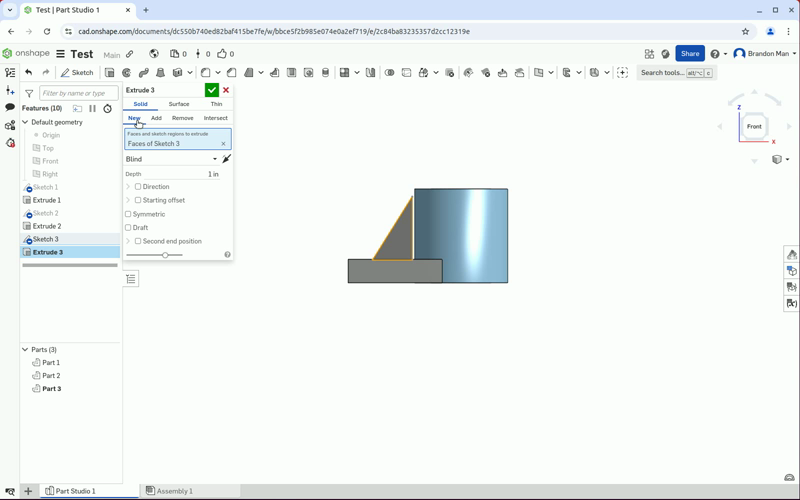
key(tab, 4)
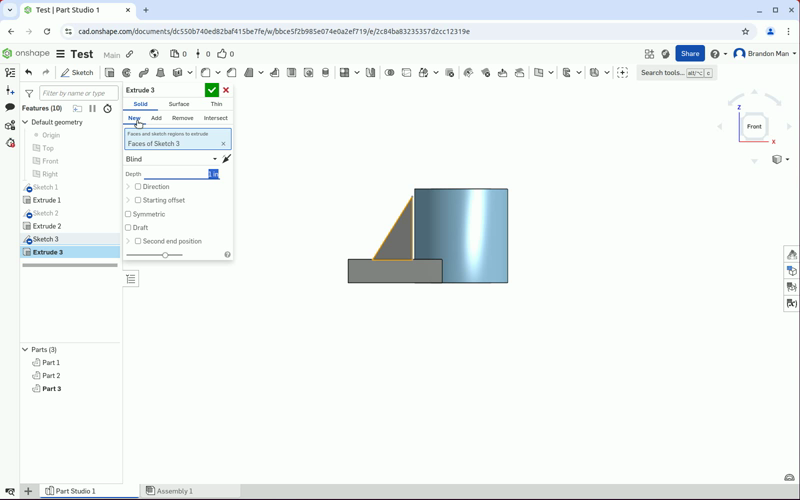
text(1.926)
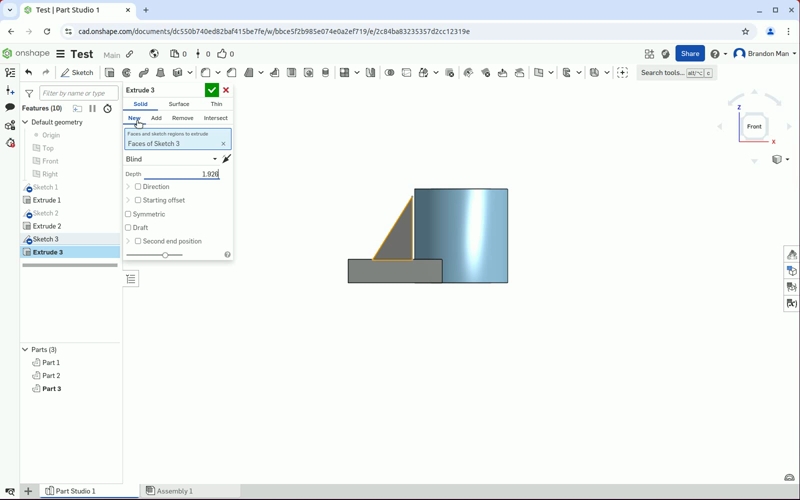
key(enter)
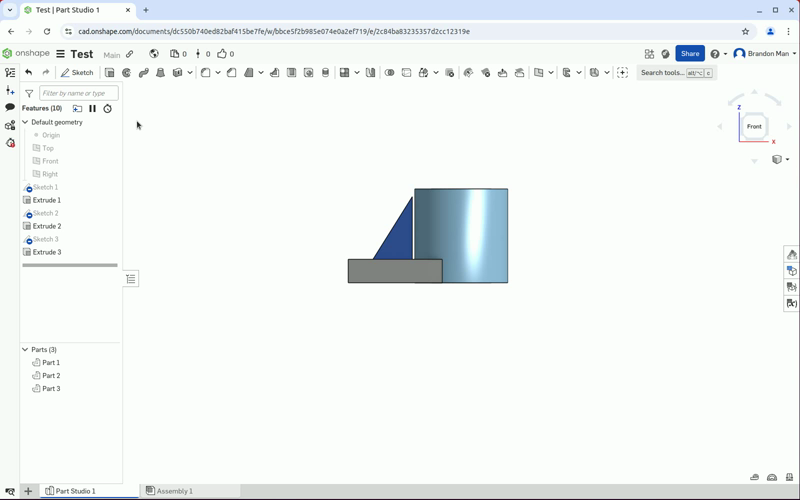
key(shift+h)
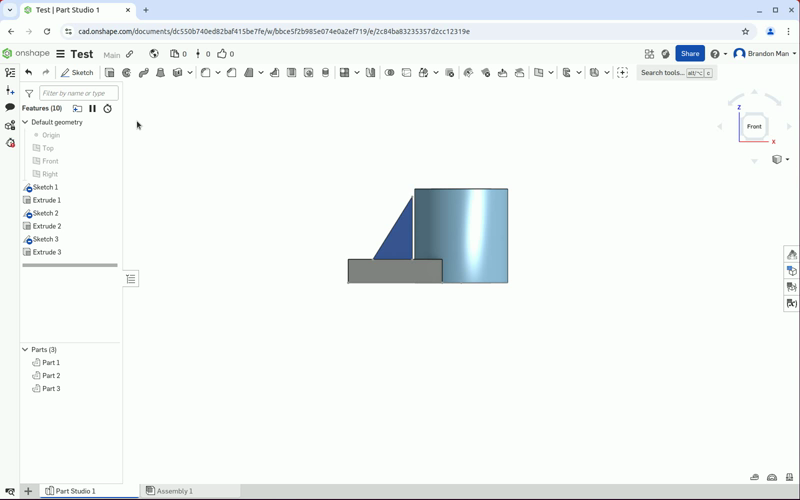
key(shift+h)
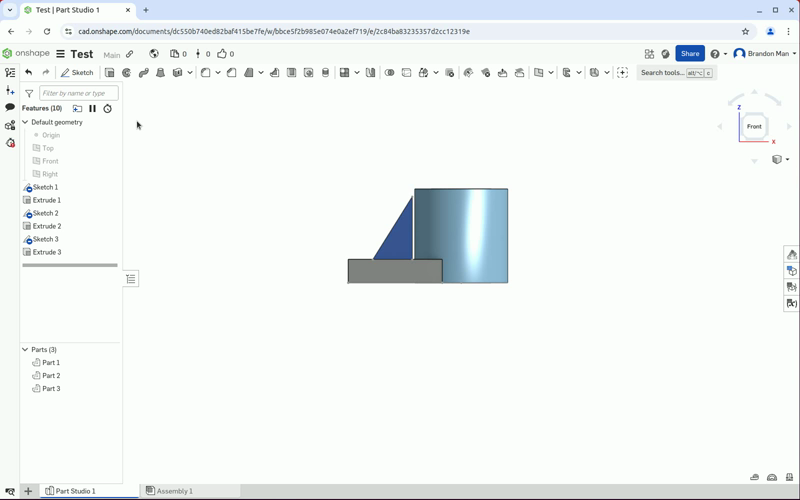
key(shift+7)
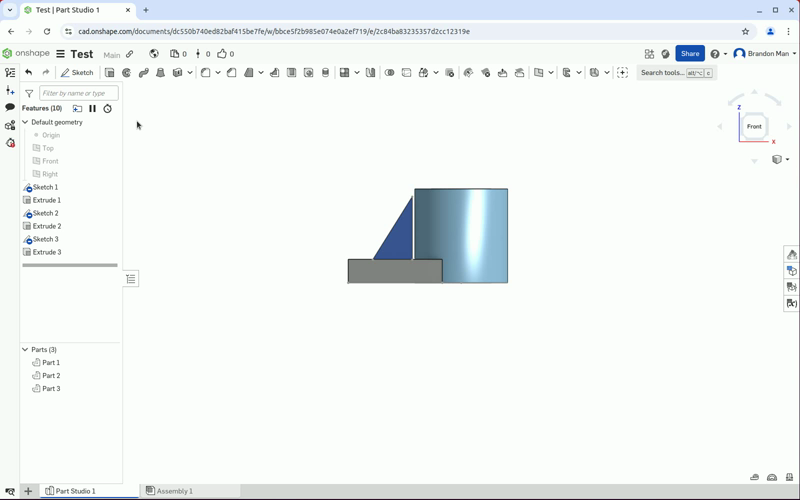
key(left, 2)
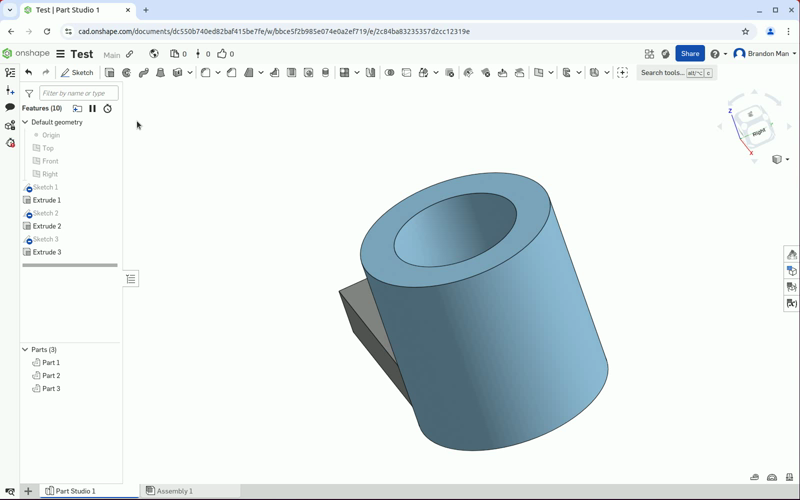
key(down, 2)
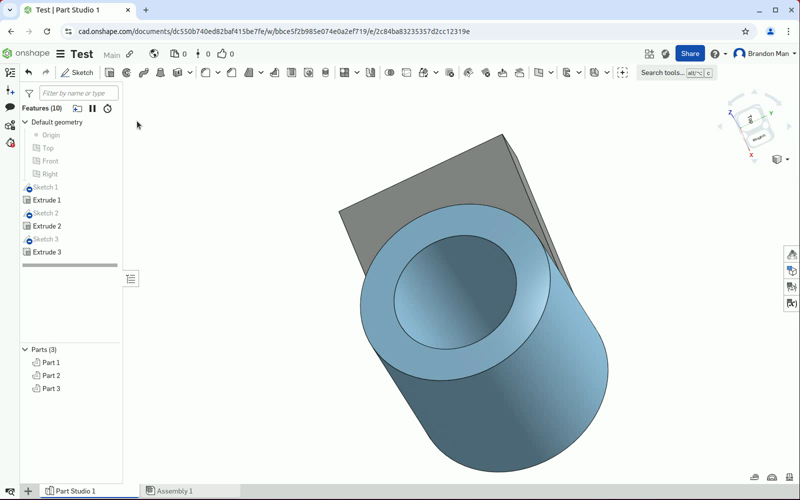
key(up, 2)
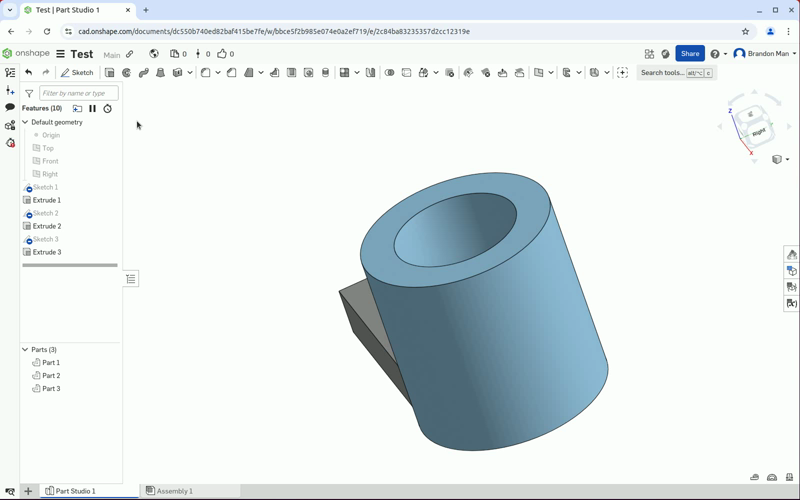
key(right, 2)
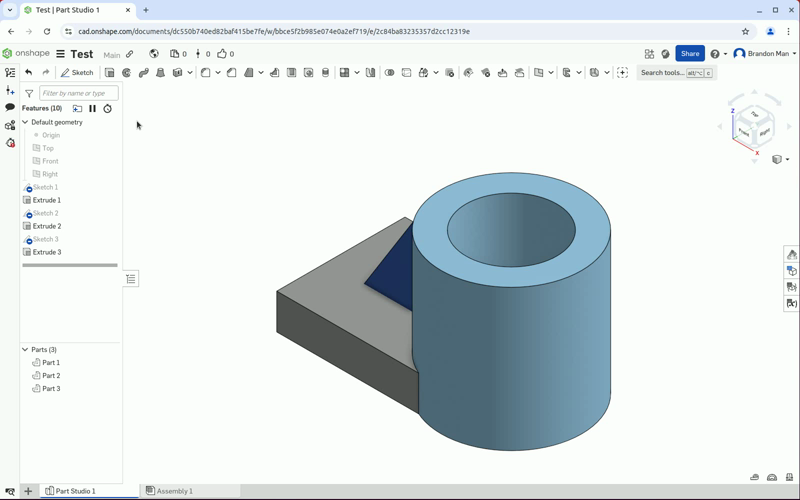
mouse_move(73, 189)
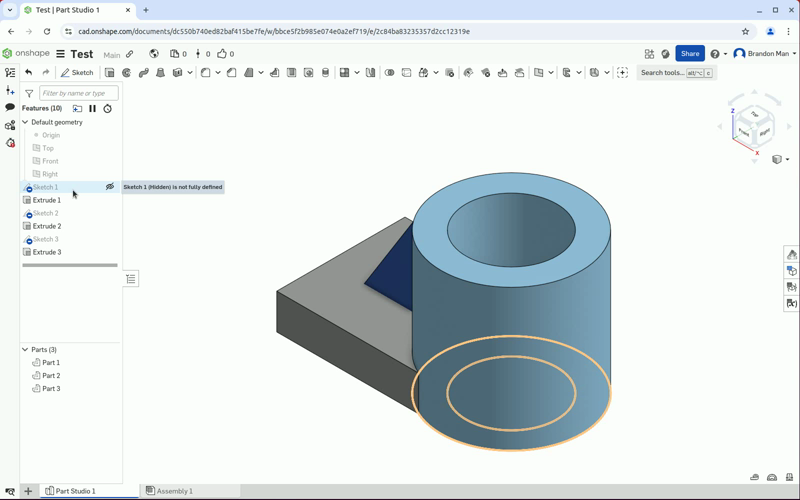
click(73, 189)